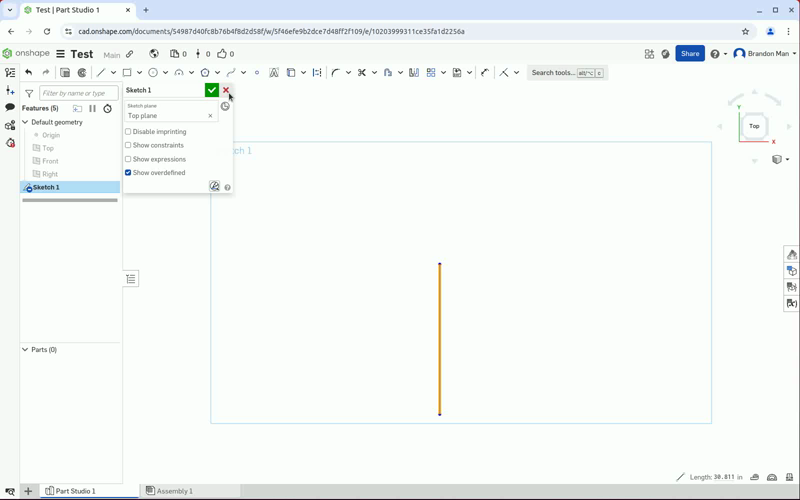
key(shift+h)
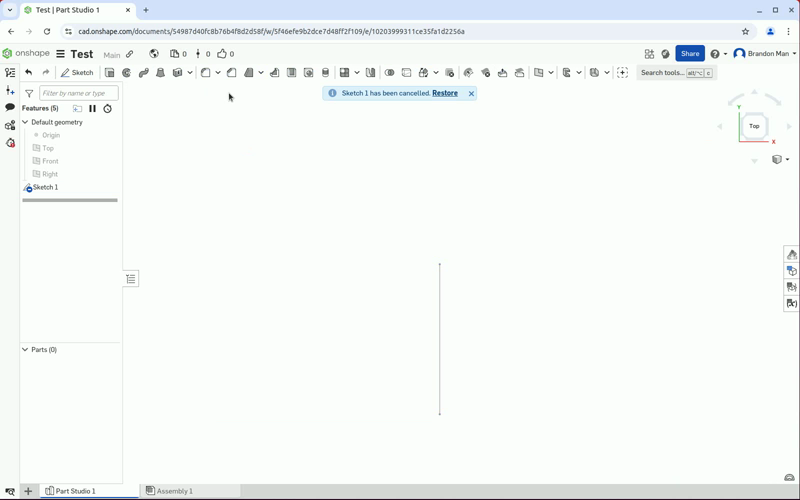
key(shift+s)
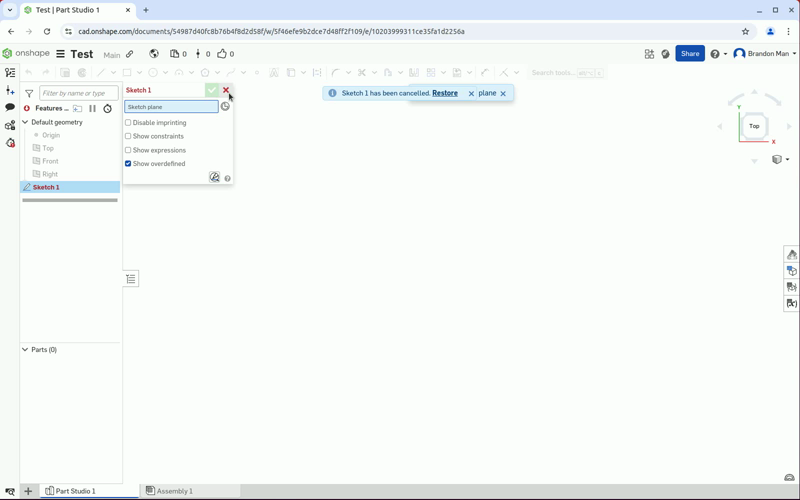
mouse_move(73, 150)
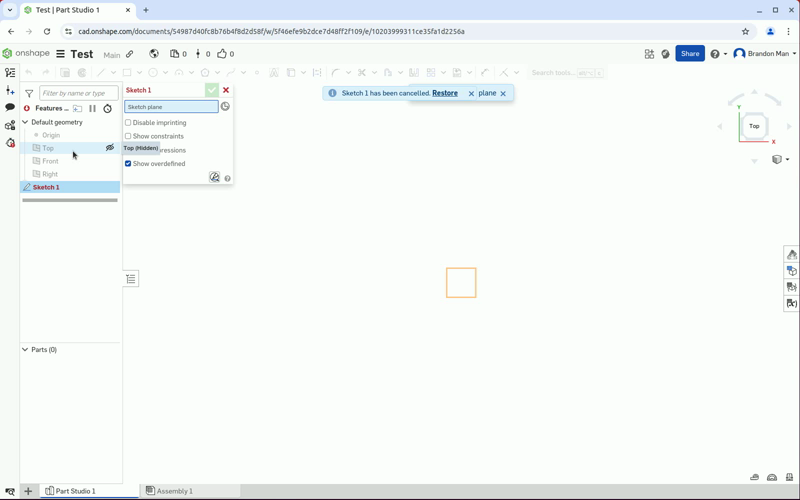
click(73, 150)
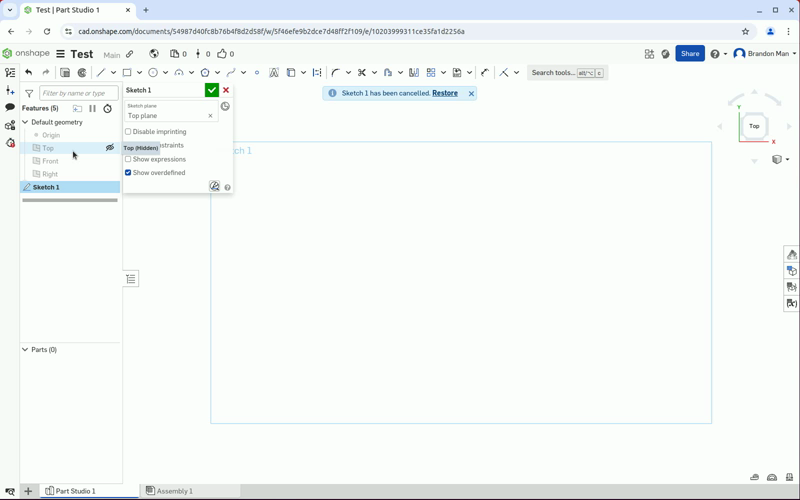
mouse_move(73, 352)
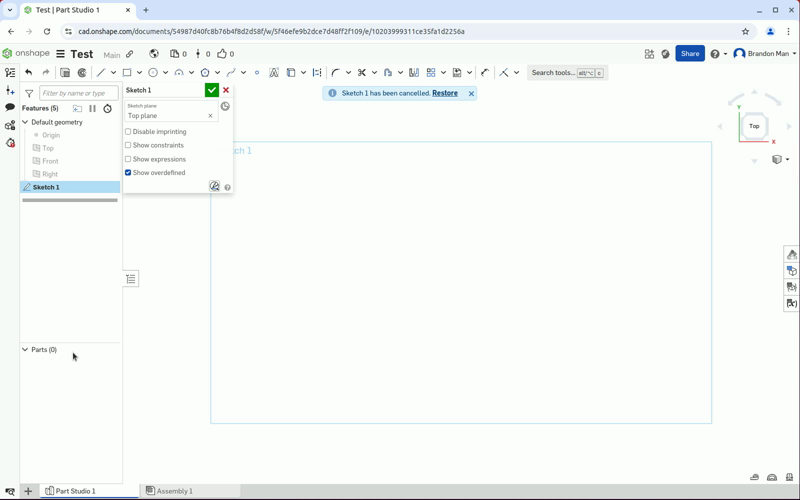
key(y)
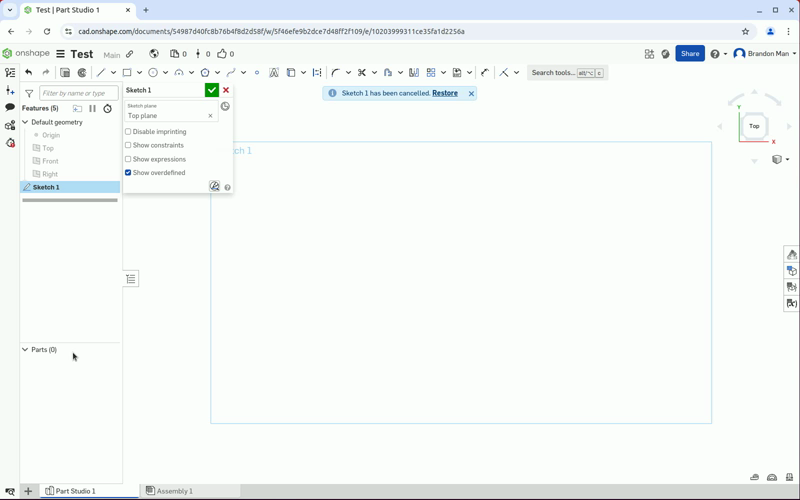
key(c)
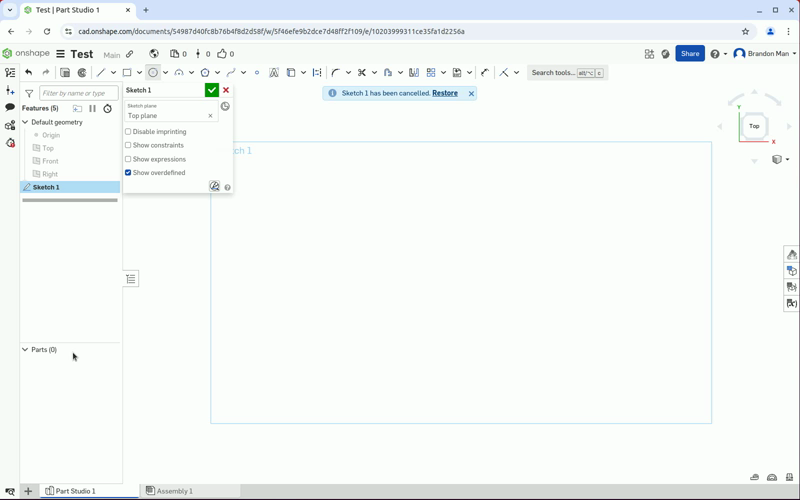
key_down(shift)
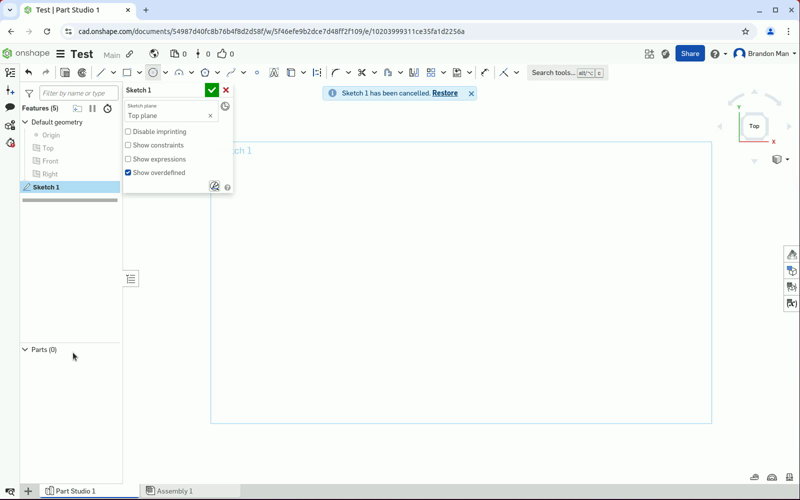
mouse_move(461, 282)
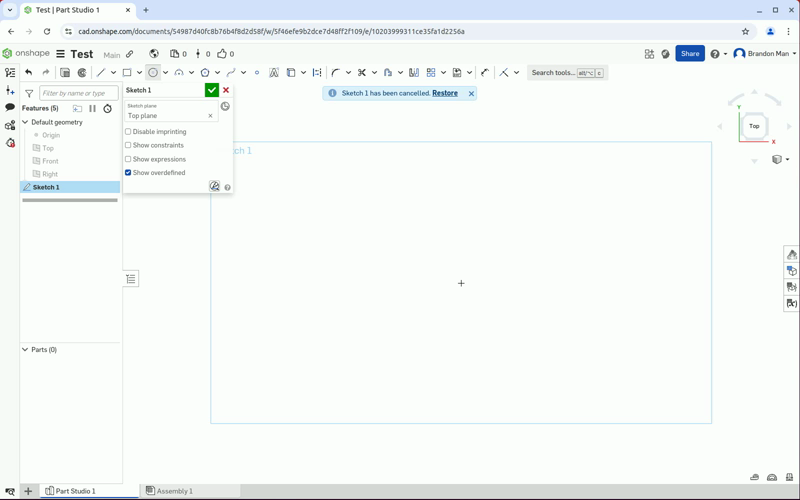
click(461, 282)
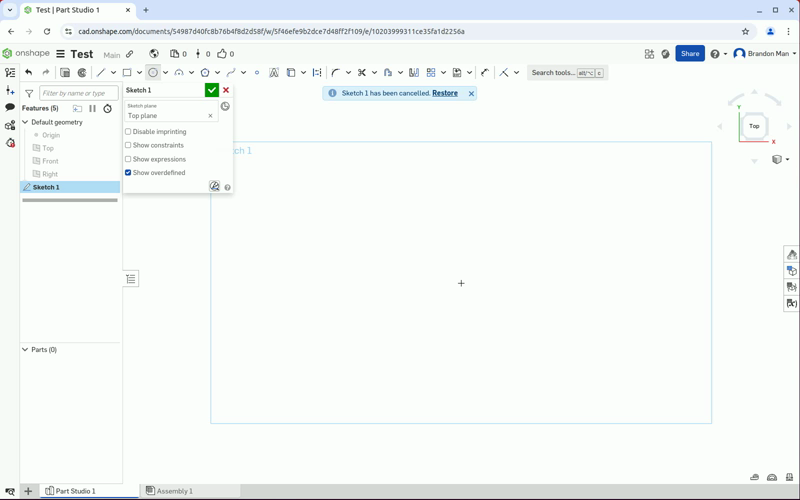
key_up(shift)
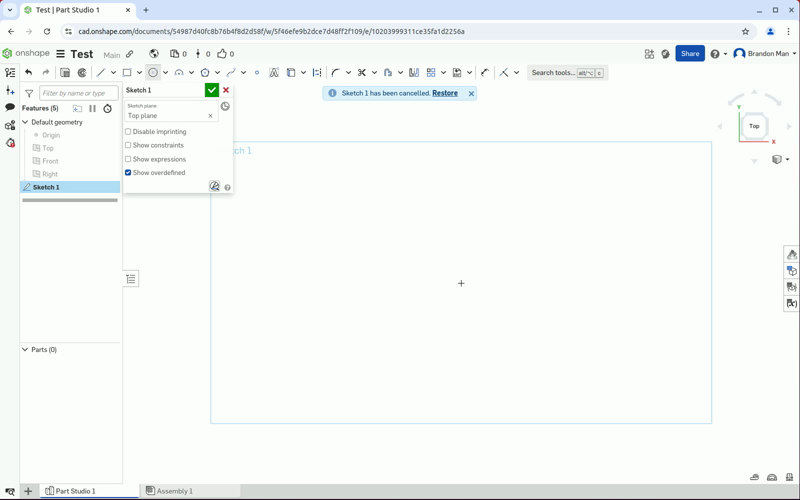
mouse_move(494, 282)
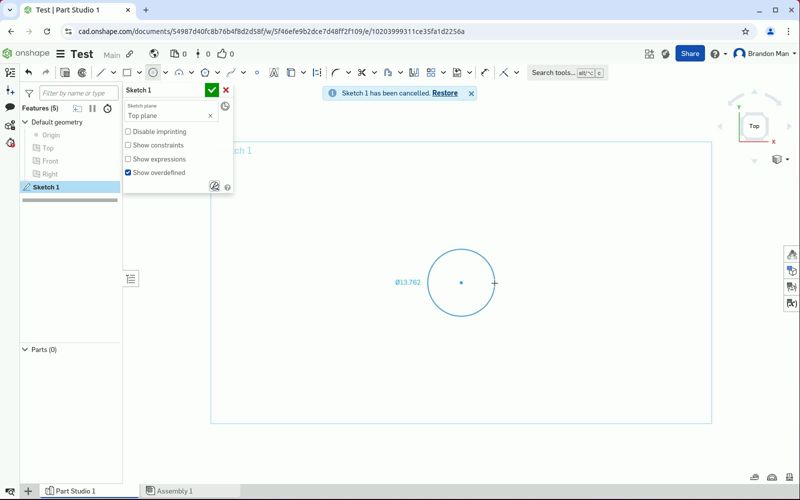
click(494, 282)
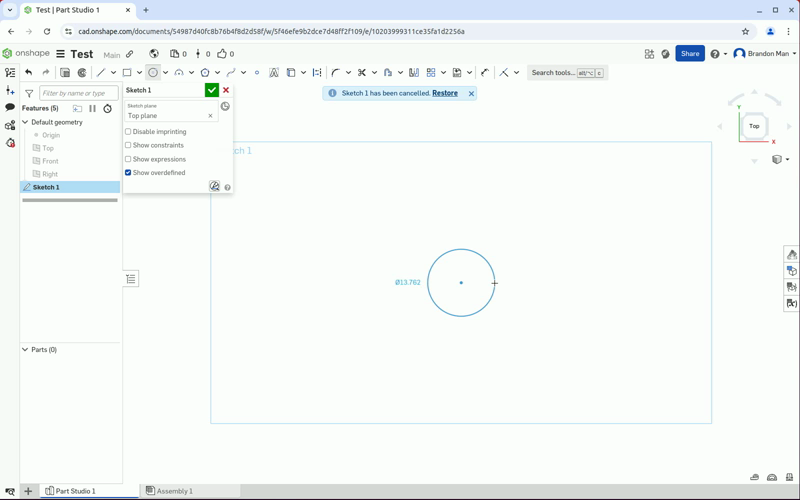
key(esc)
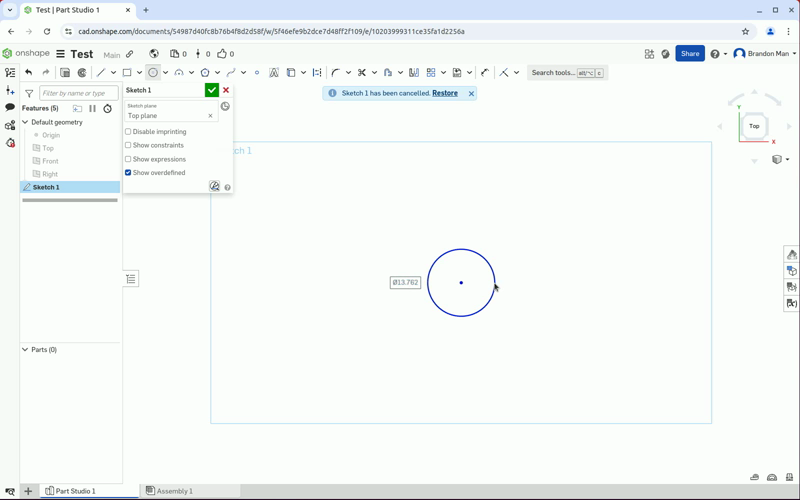
mouse_move(474, 277)
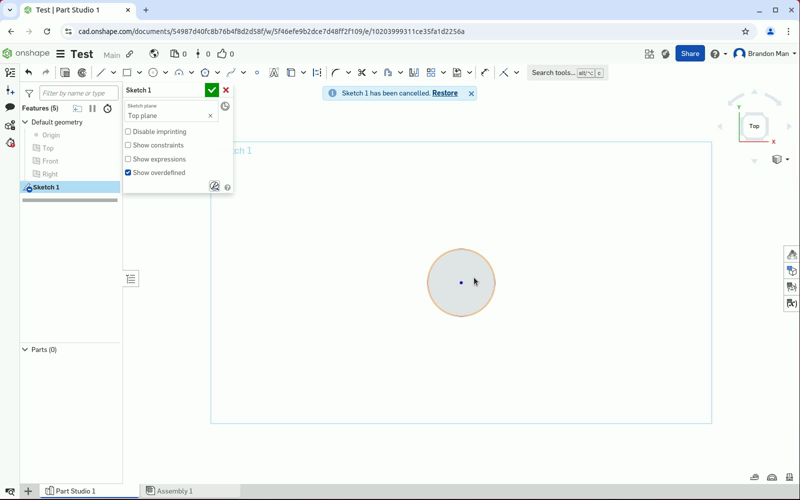
click(474, 277)
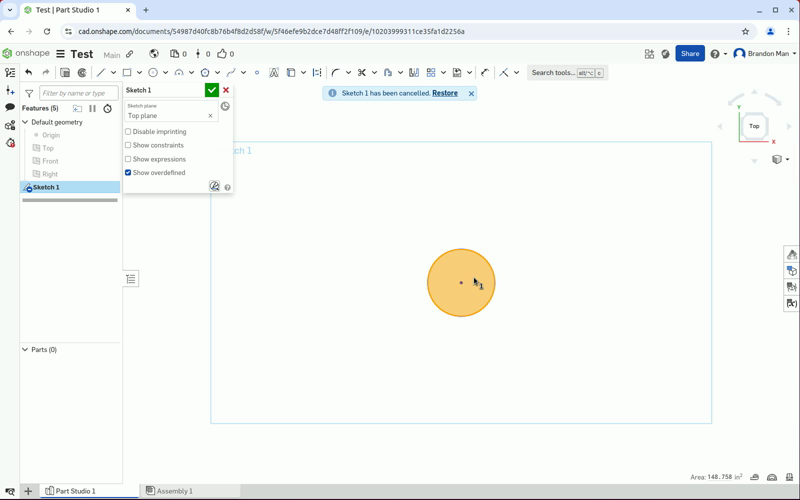
mouse_move(73, 352)
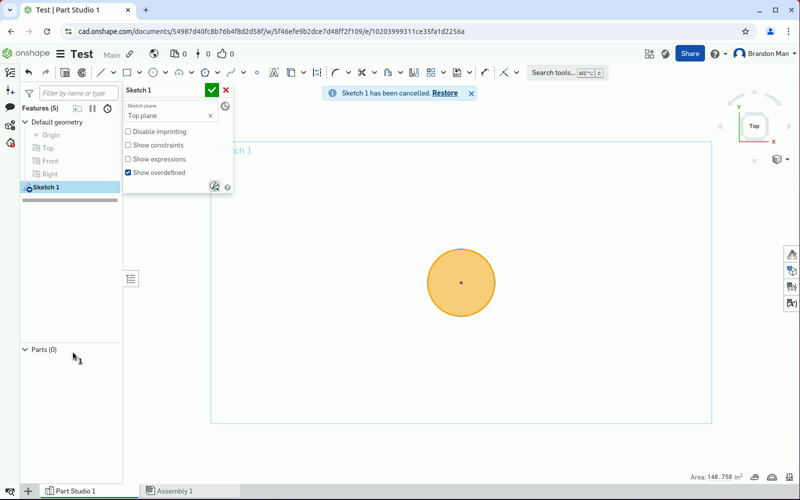
key(shift+y)
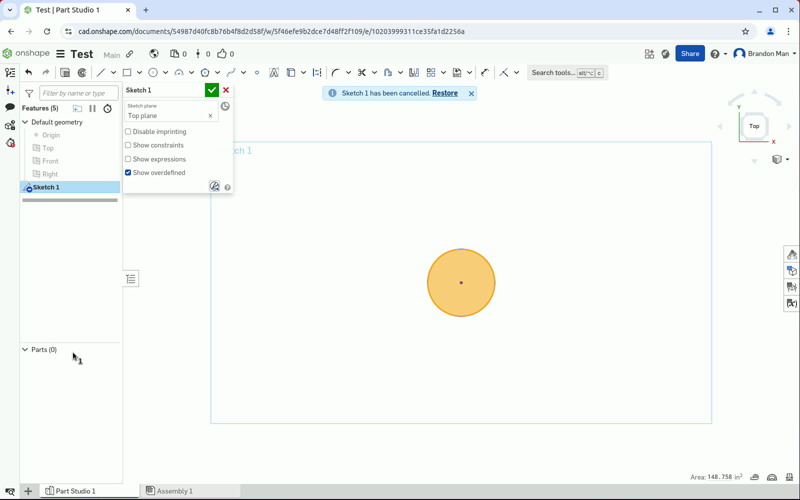
key(shift+e)
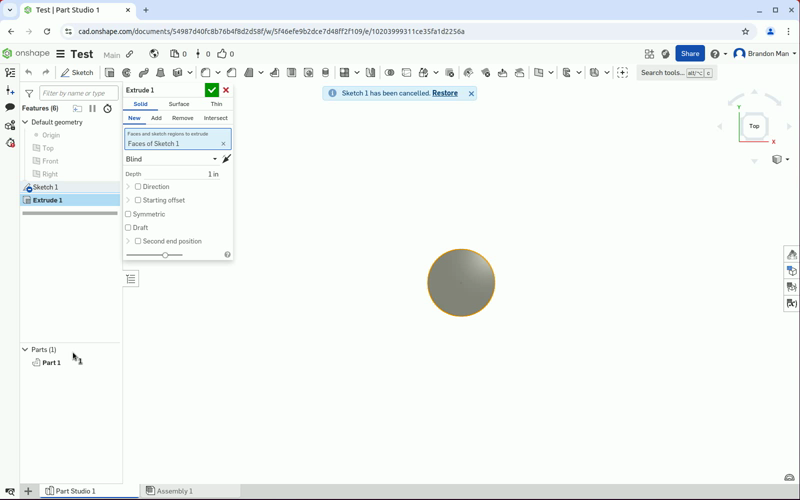
mouse_move(143, 106)
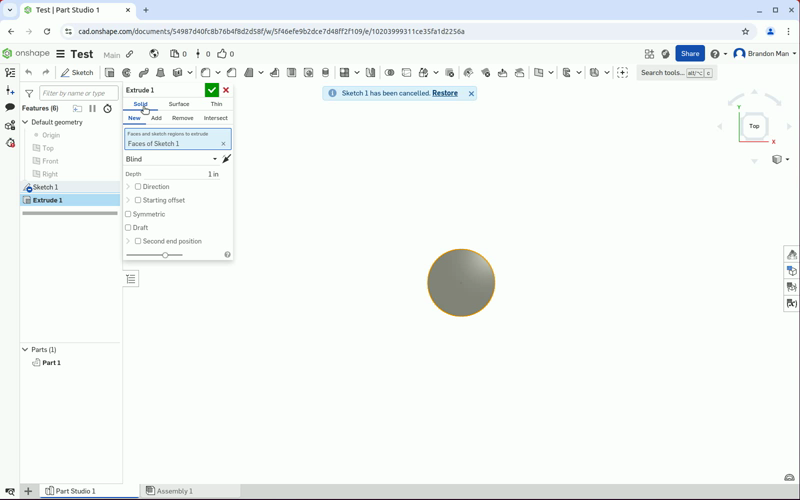
click(143, 106)
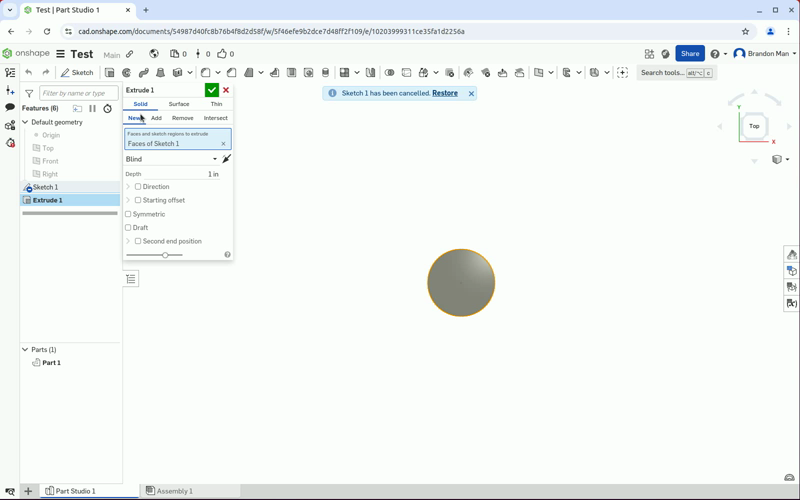
mouse_move(137, 120)
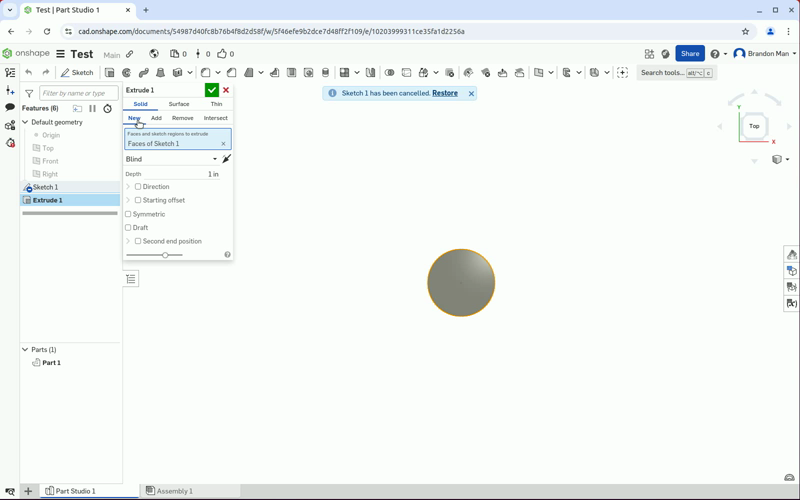
click(137, 120)
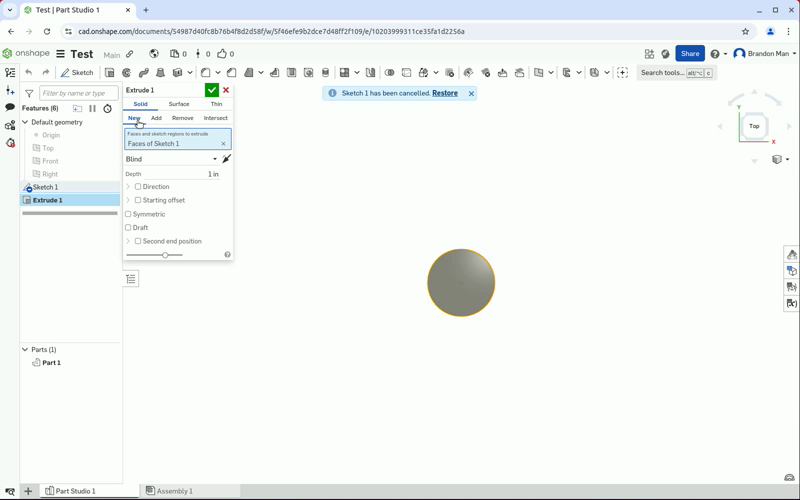
key(tab, 4)
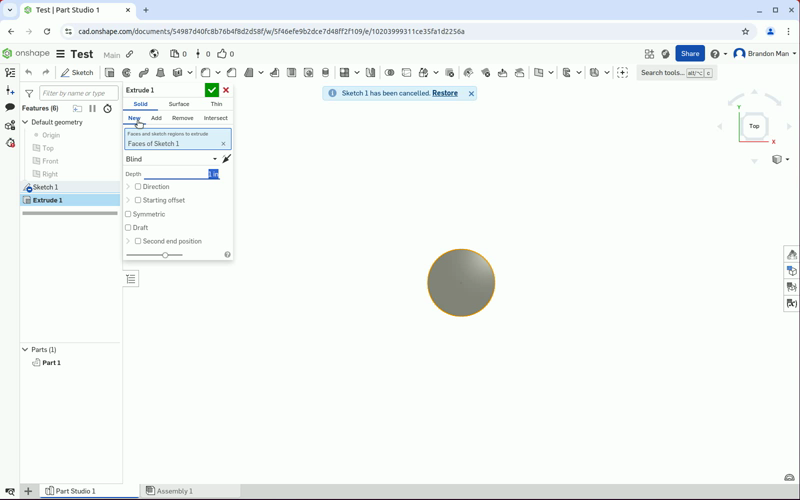
text(1.444)
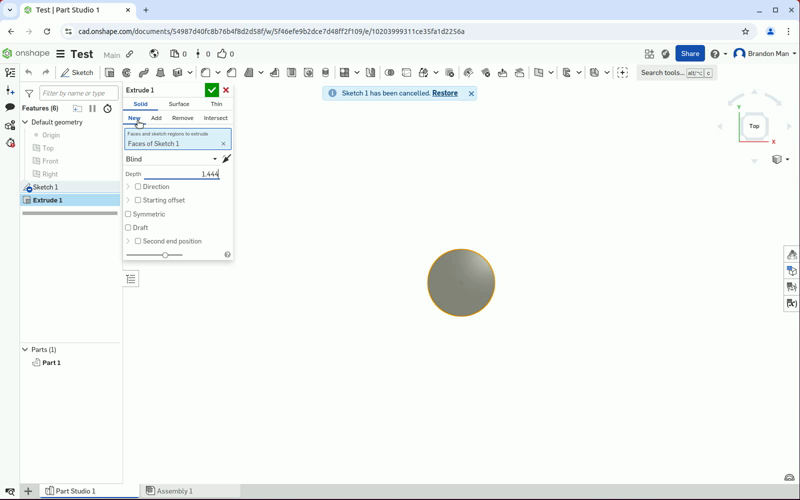
key(enter)
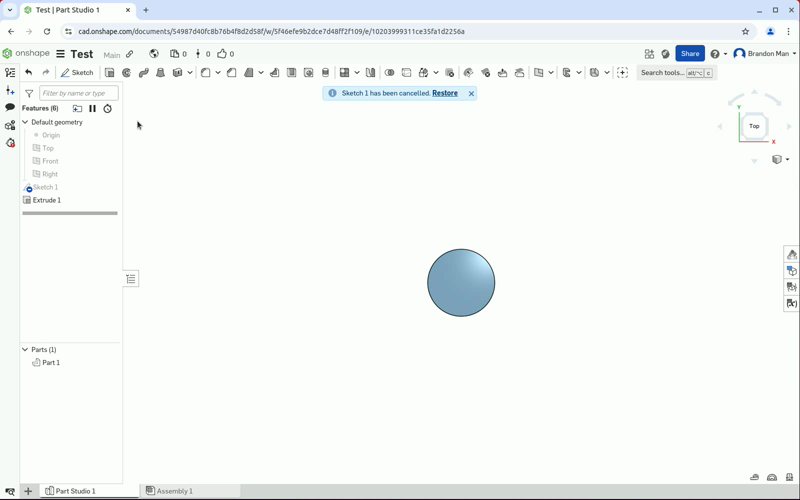
key(shift+h)
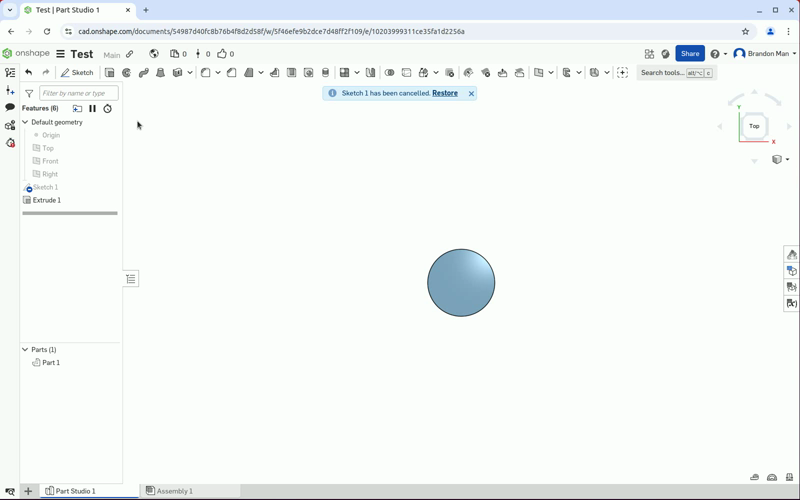
key(shift+h)
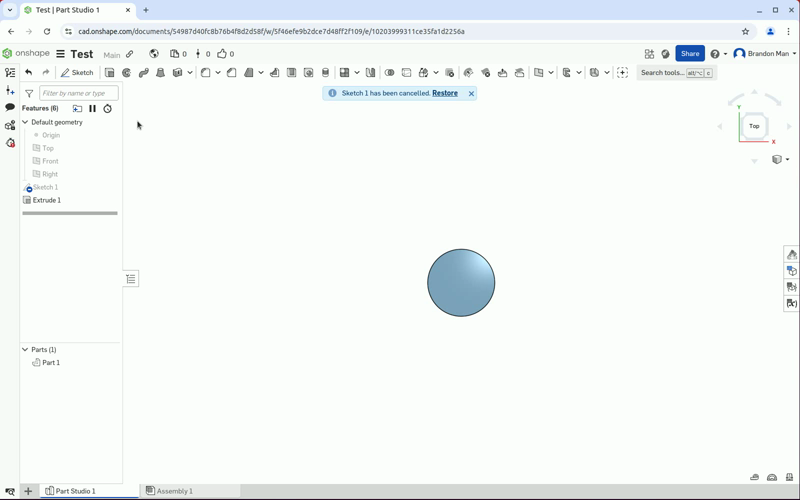
mouse_move(73, 189)
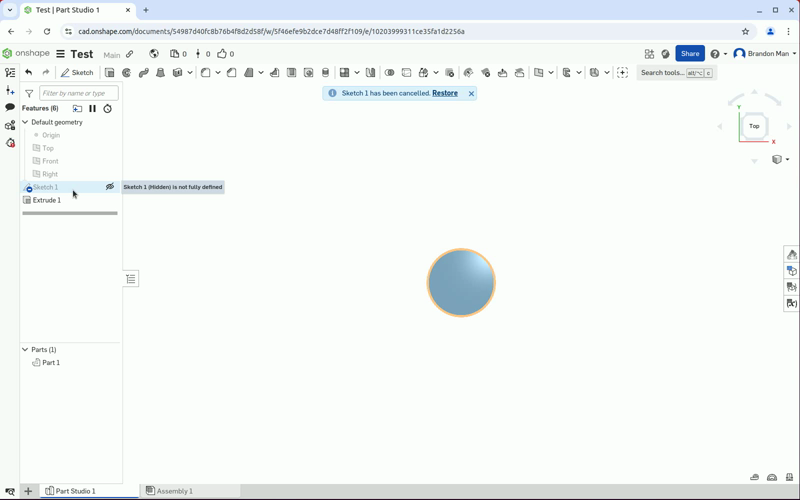
click(73, 189)
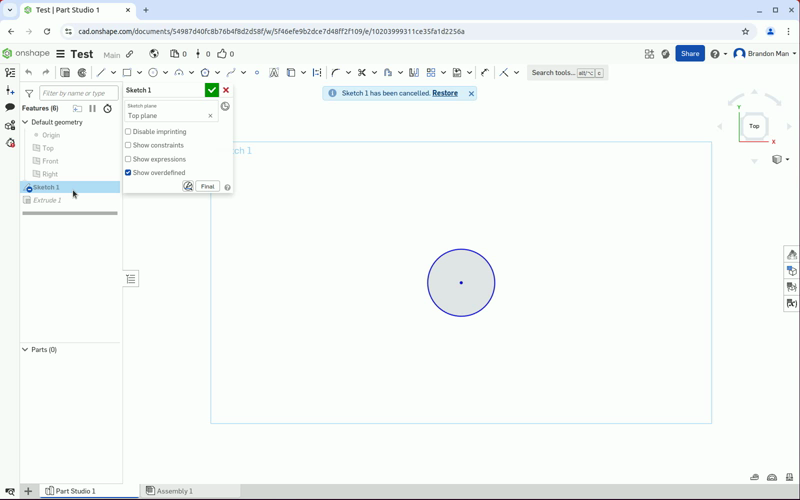
mouse_move(229, 92)
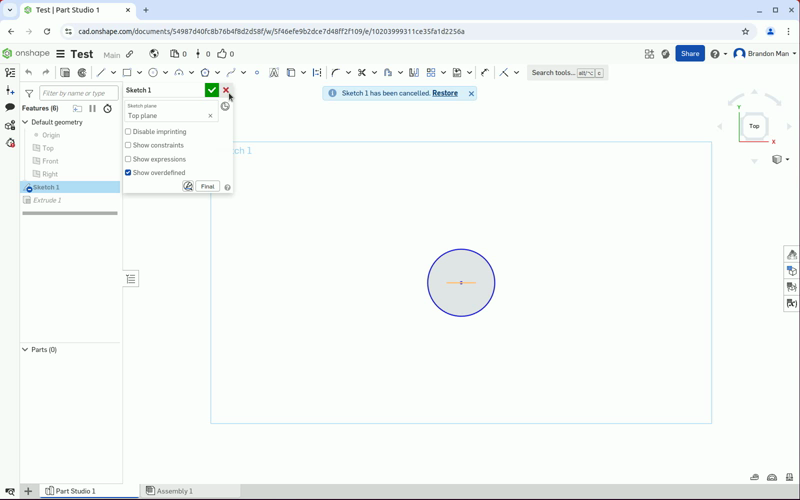
click(229, 92)
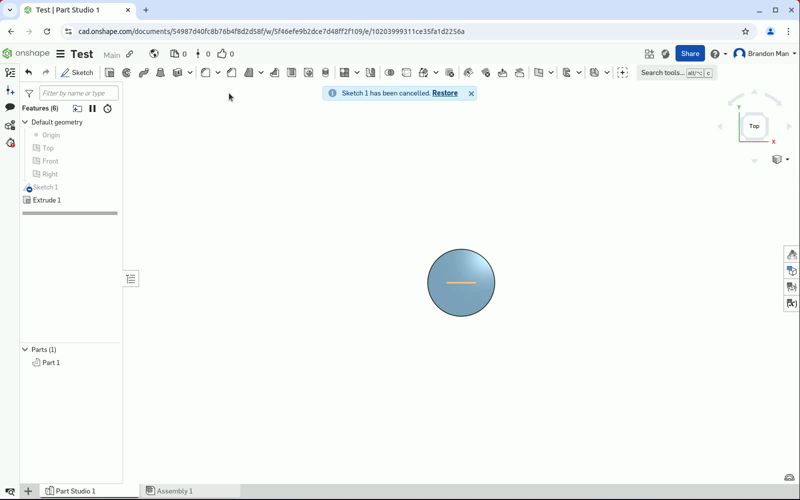
mouse_move(541, 75)
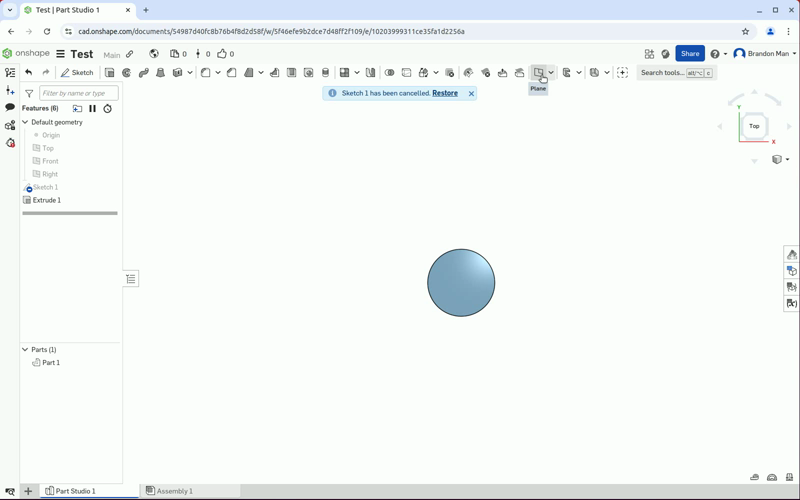
click(541, 75)
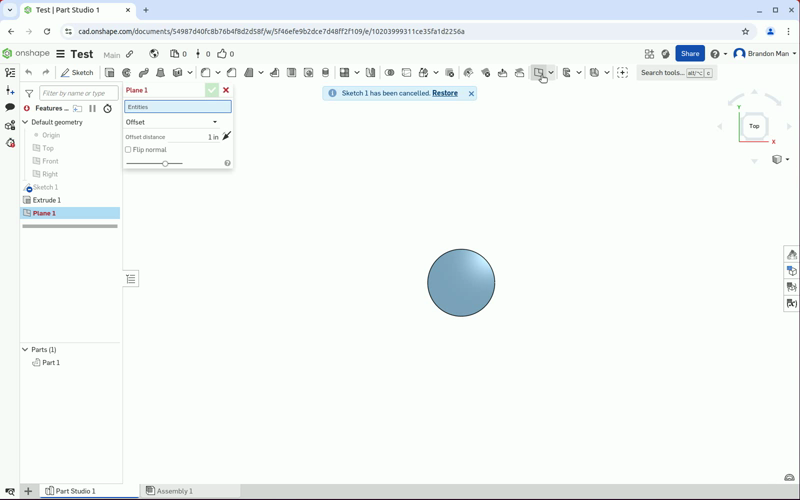
mouse_move(73, 150)
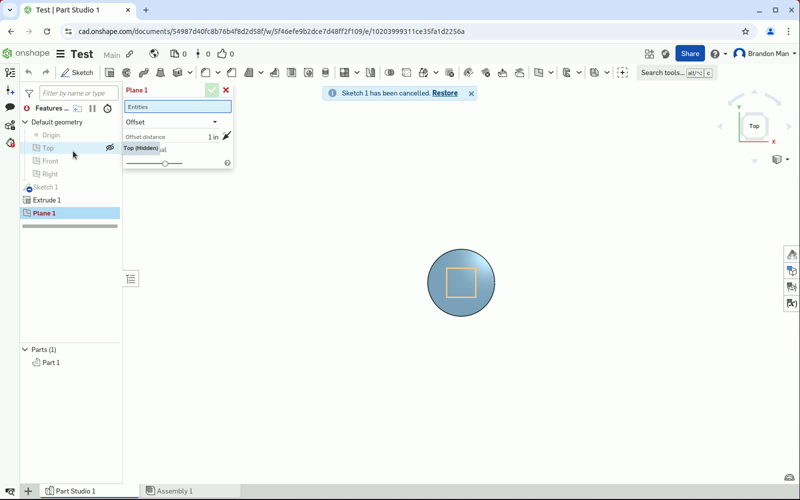
click(73, 150)
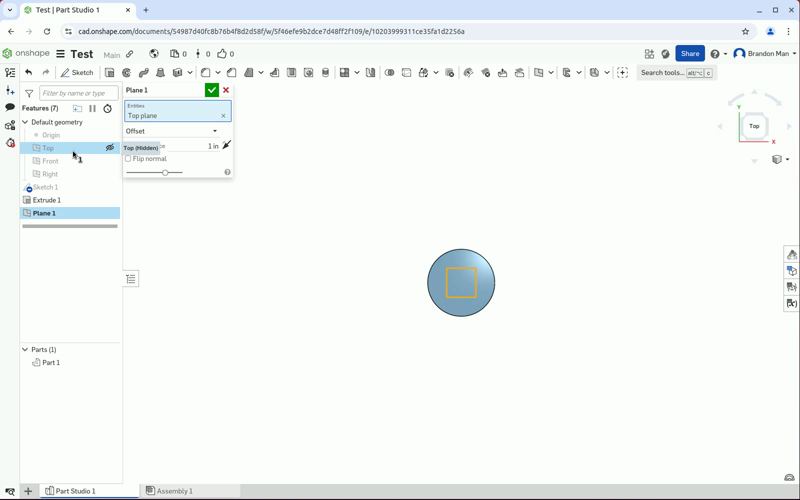
key(tab, 2)
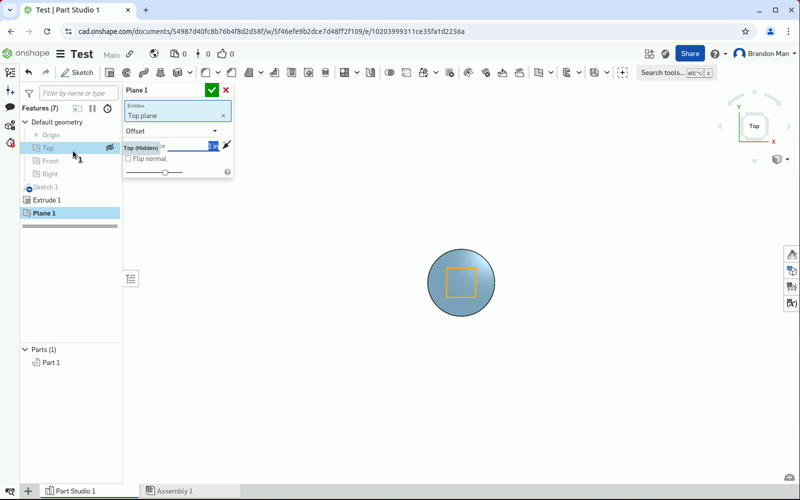
text(1.448)
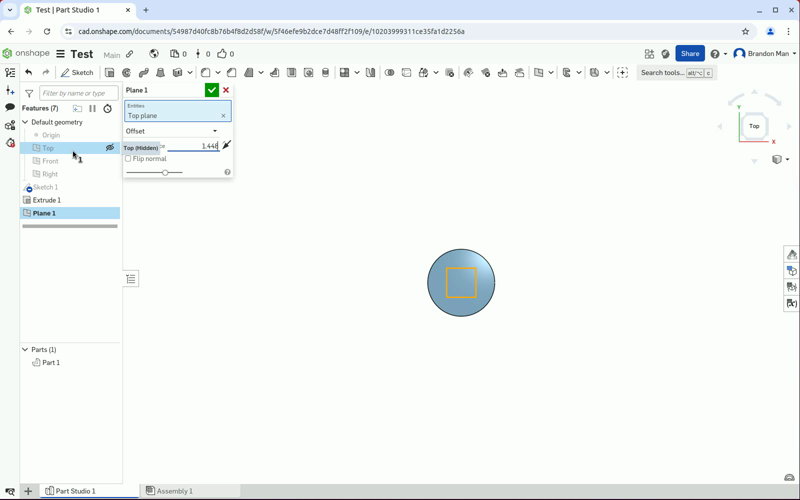
key(enter, 2)
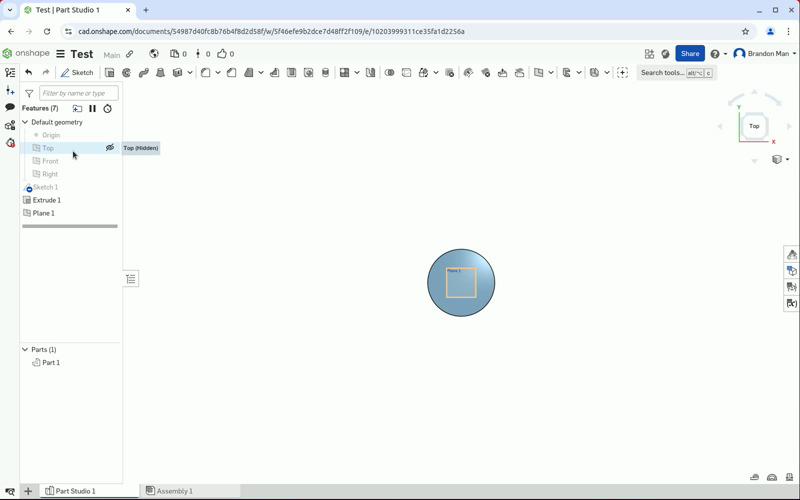
key(shift+s)
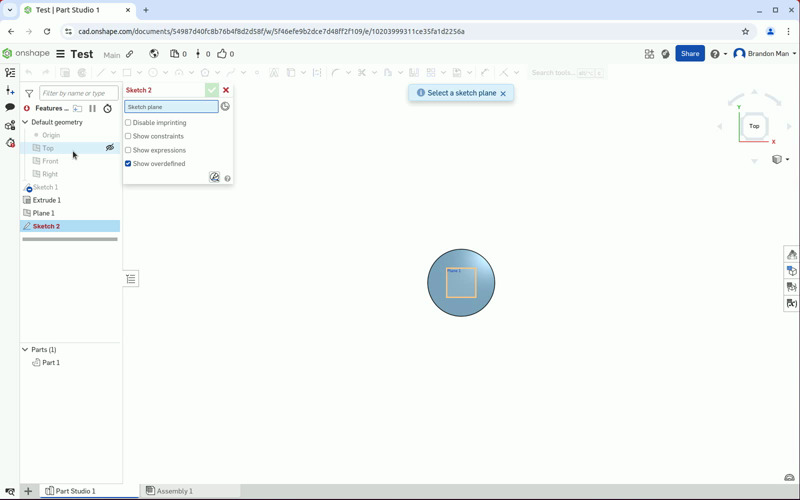
mouse_move(73, 215)
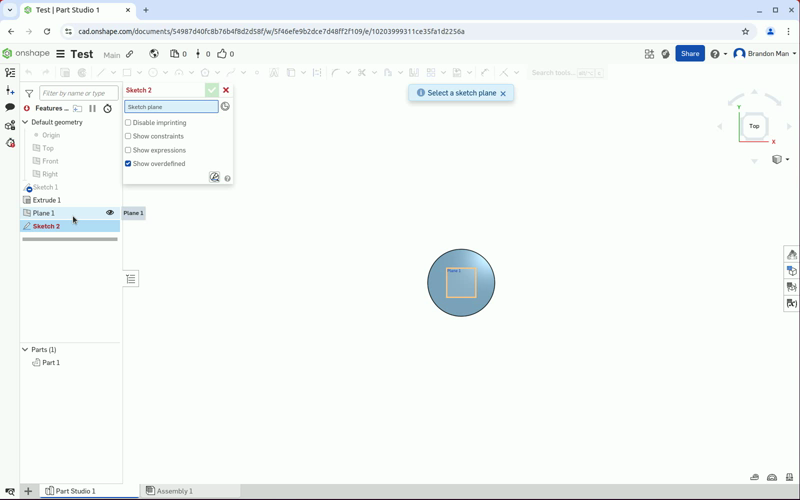
click(73, 215)
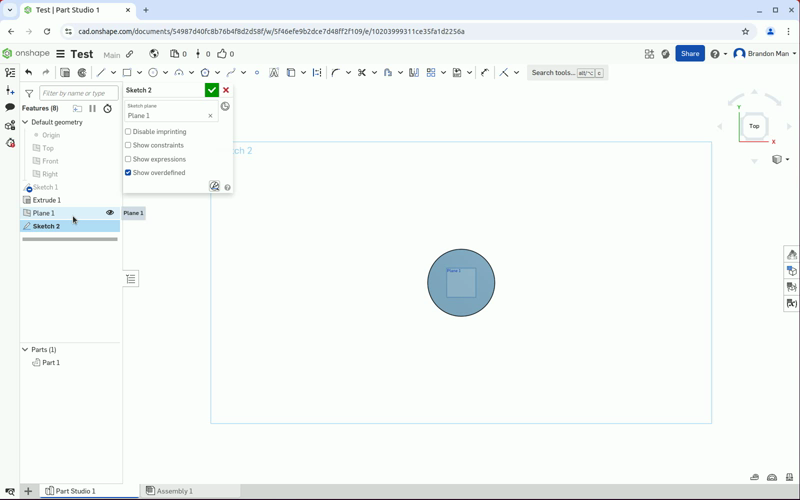
mouse_move(73, 352)
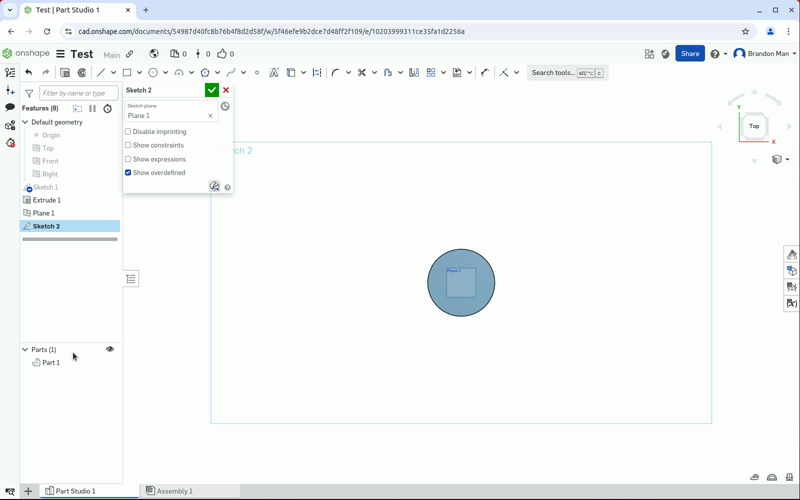
key(y)
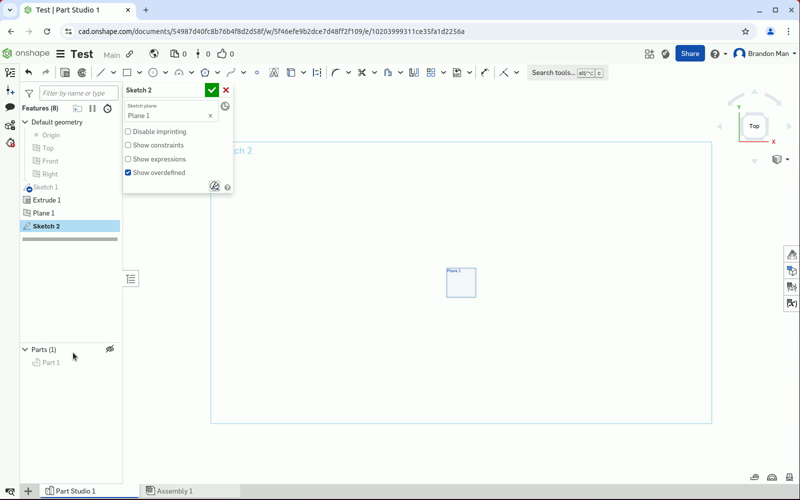
key(c)
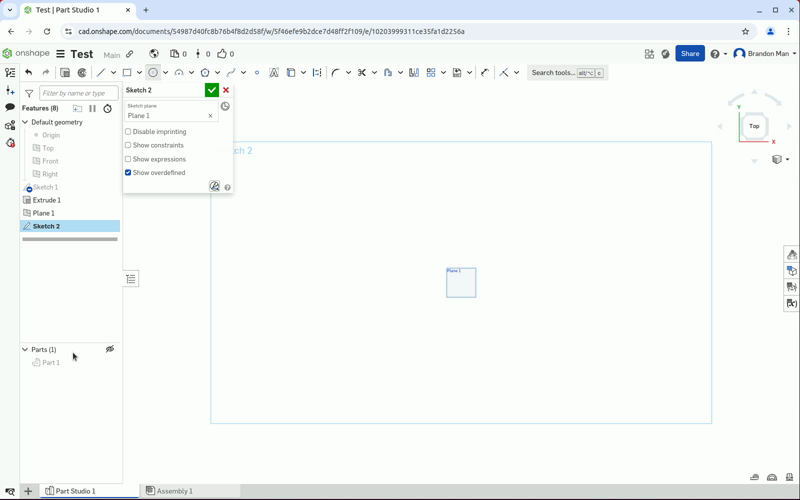
key_down(shift)
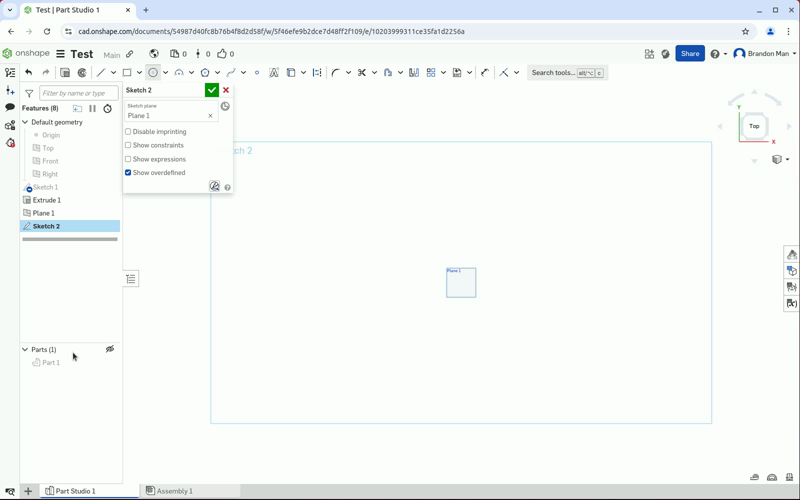
mouse_move(461, 282)
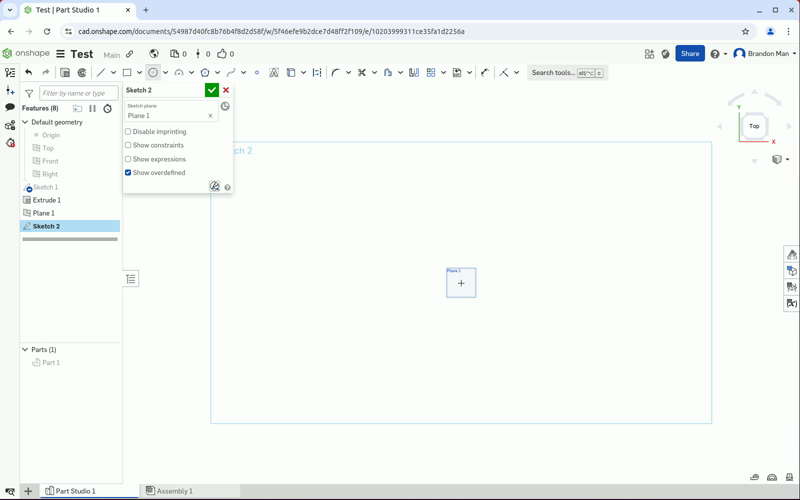
click(461, 282)
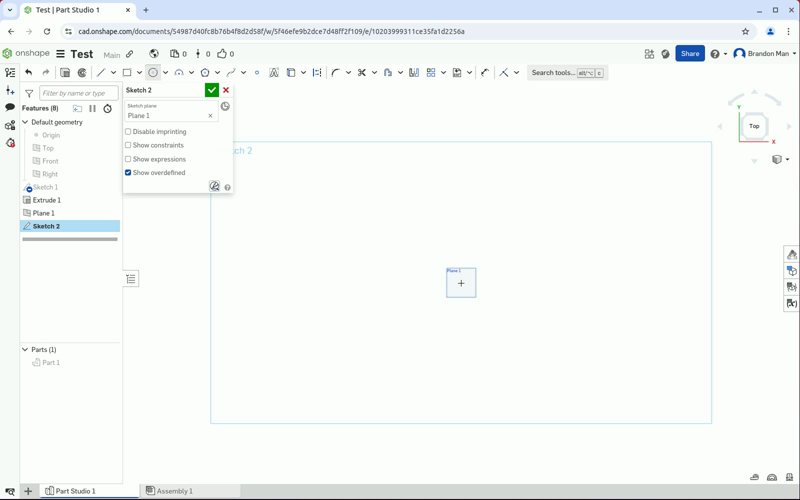
key_up(shift)
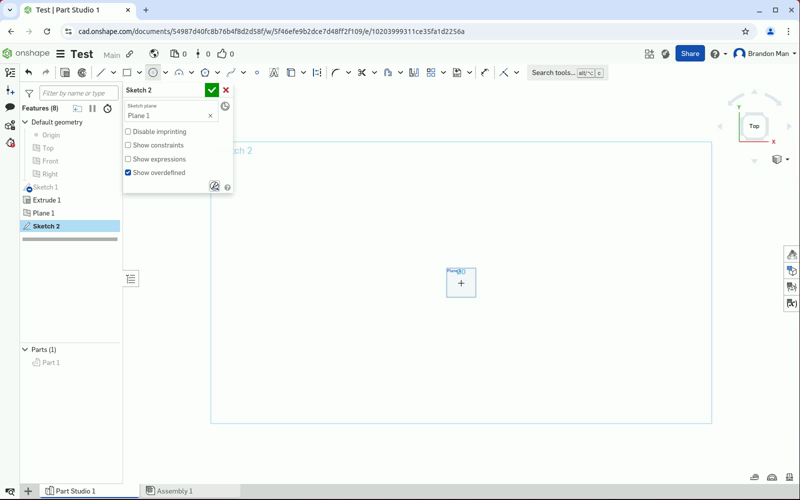
mouse_move(465, 282)
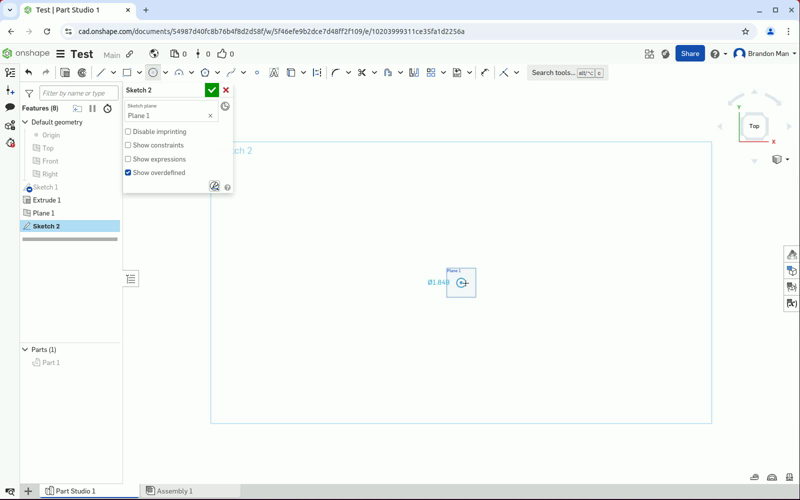
click(465, 282)
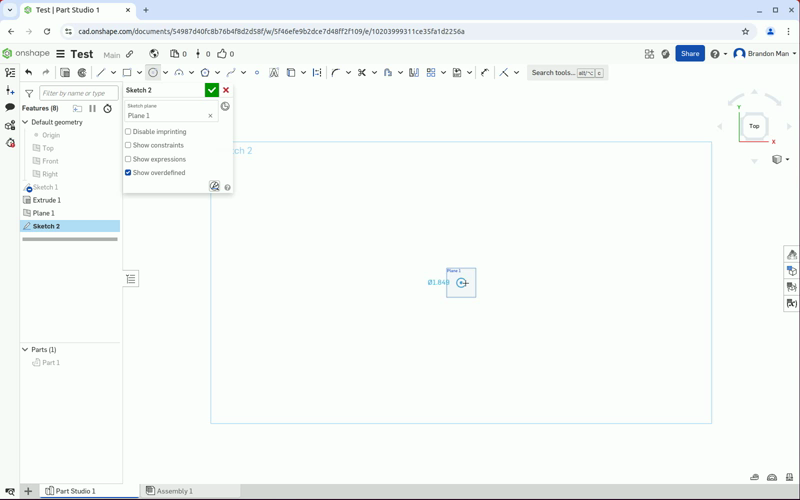
key(esc)
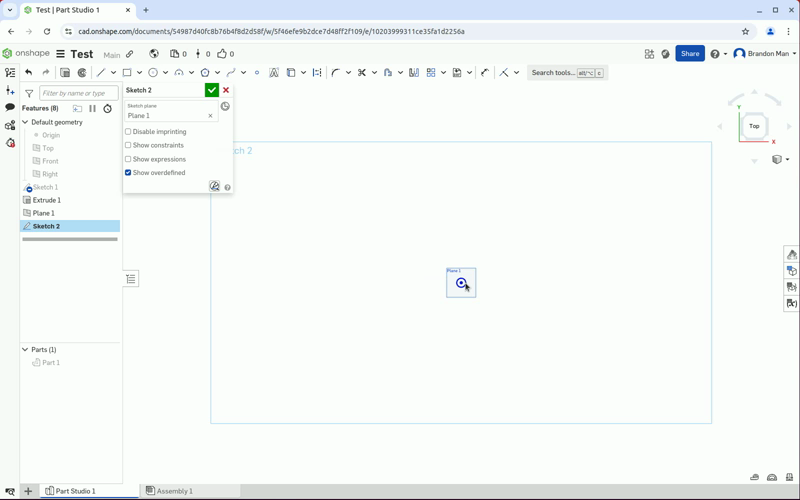
mouse_move(460, 283)
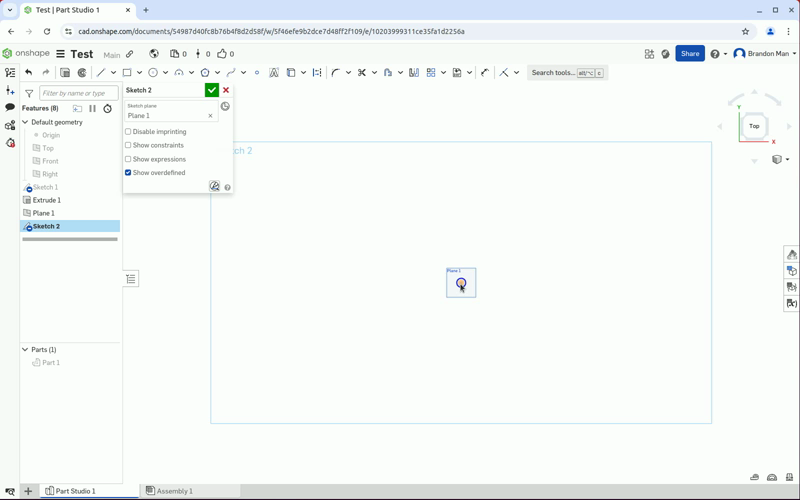
scroll(6)
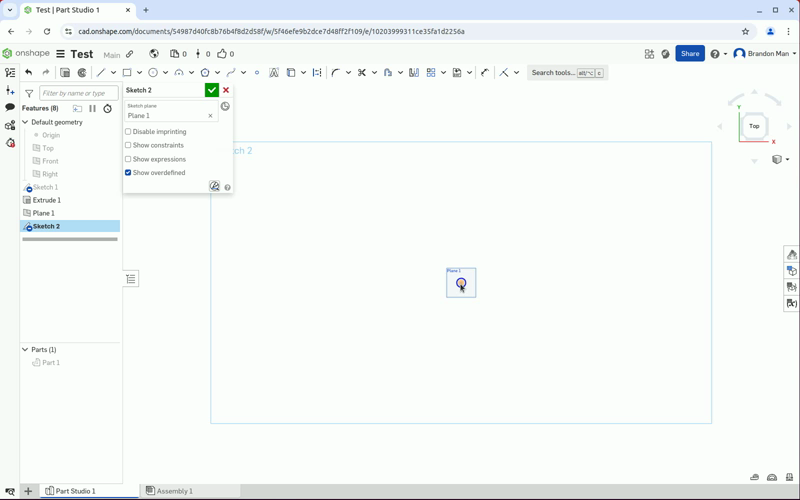
scroll(6)
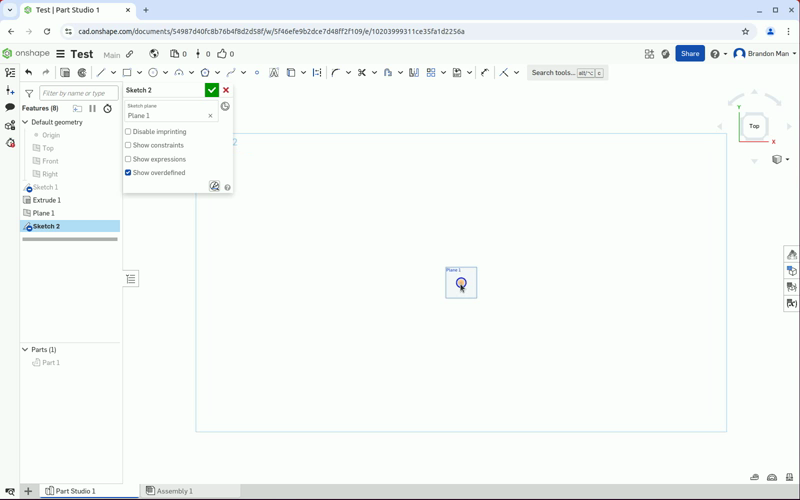
scroll(6)
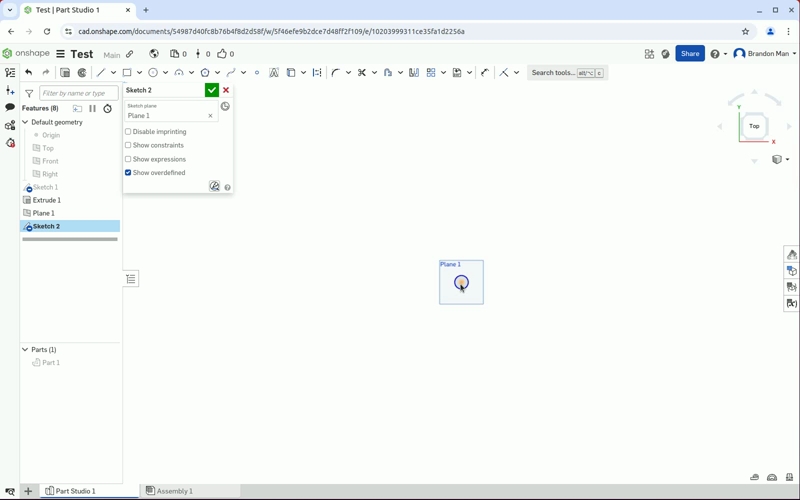
scroll(6)
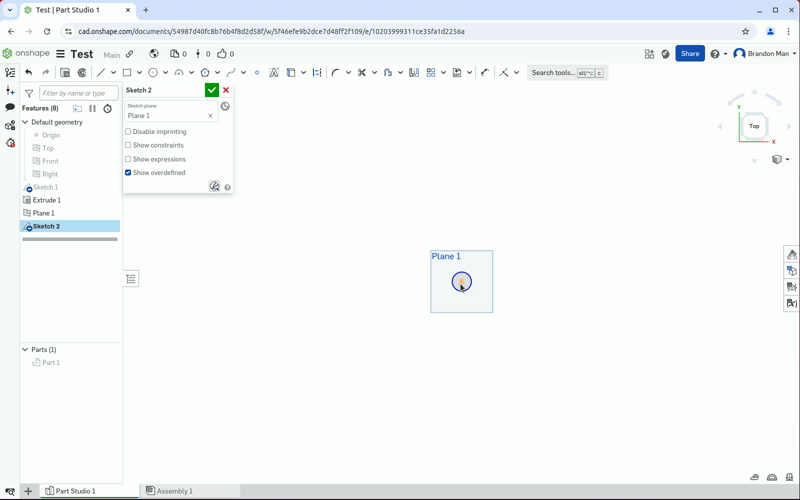
scroll(6)
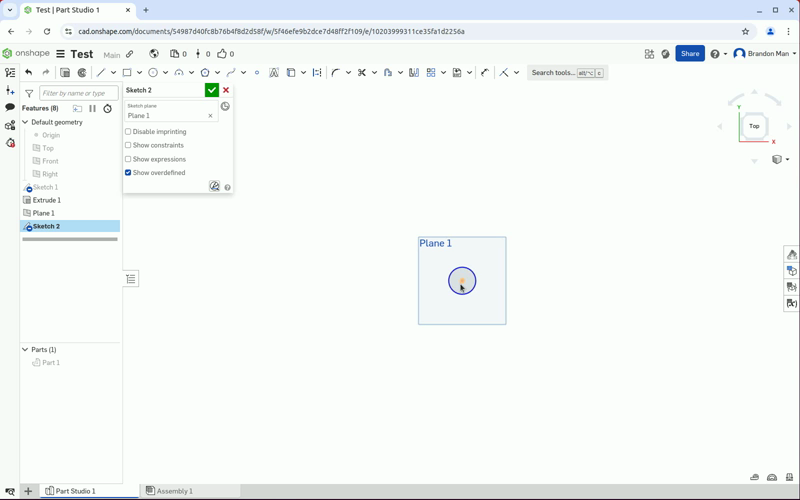
scroll(6)
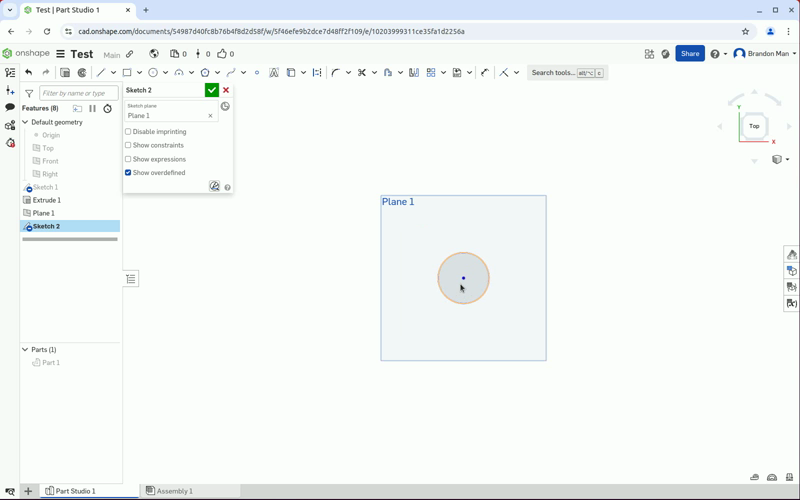
scroll(6)
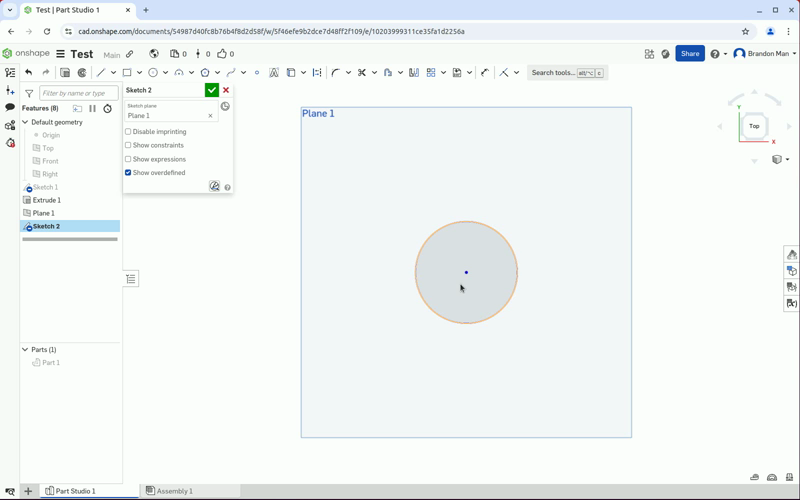
click(460, 283)
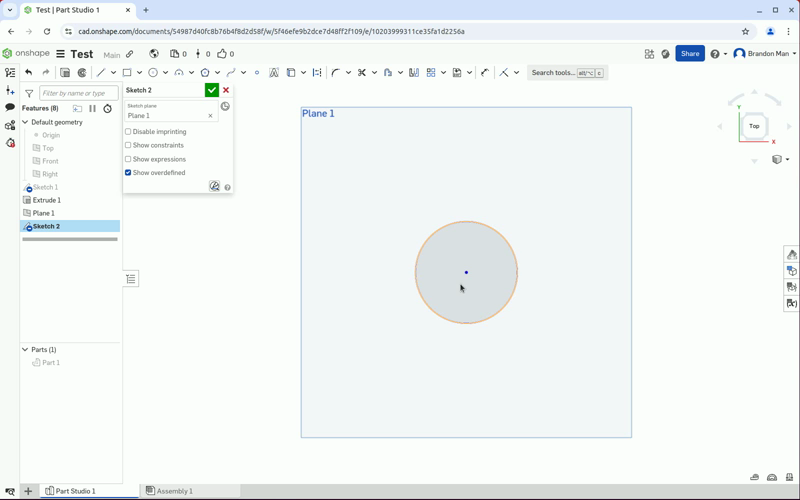
scroll(-6)
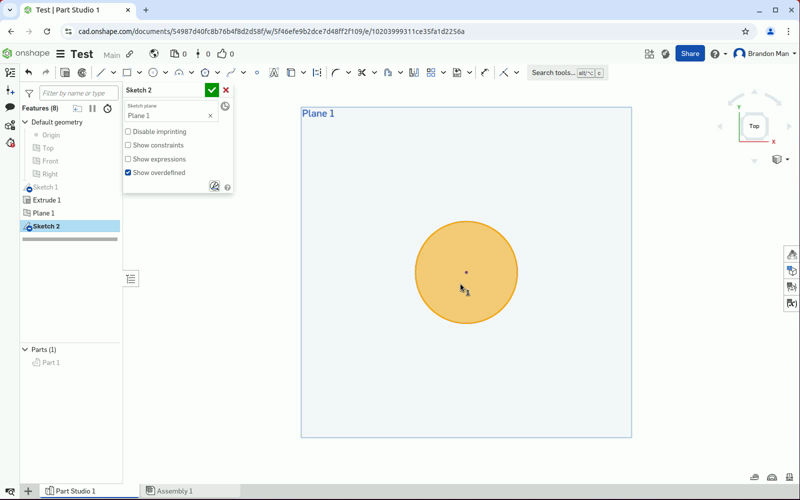
scroll(-6)
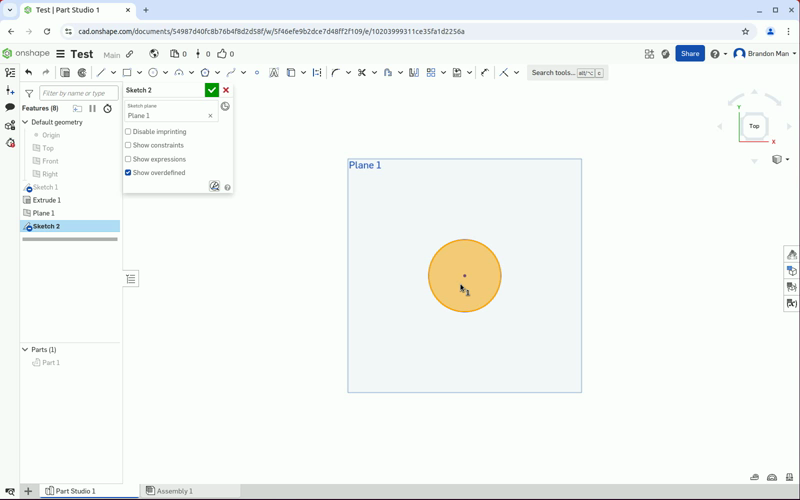
scroll(-6)
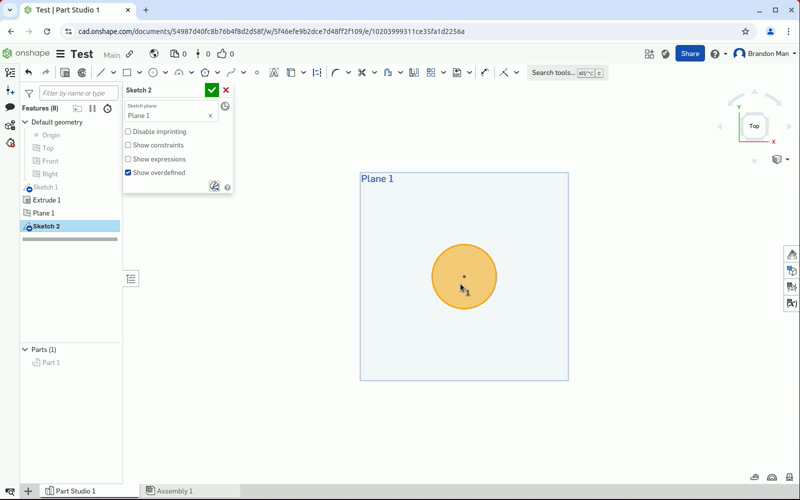
scroll(-6)
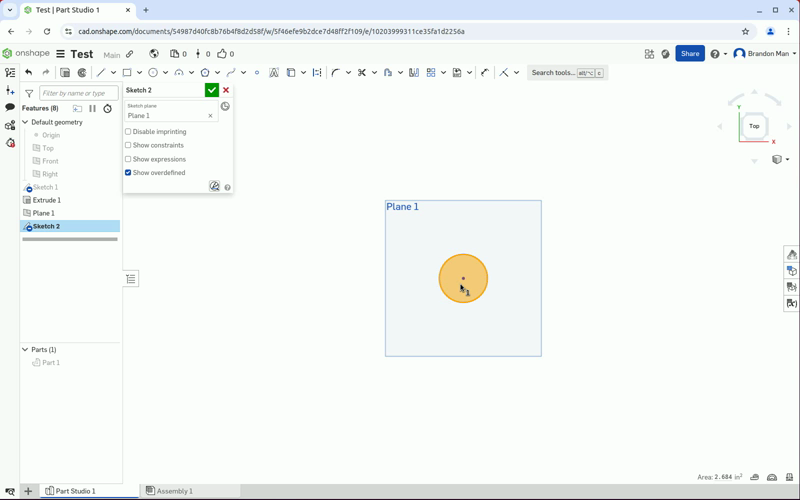
scroll(-6)
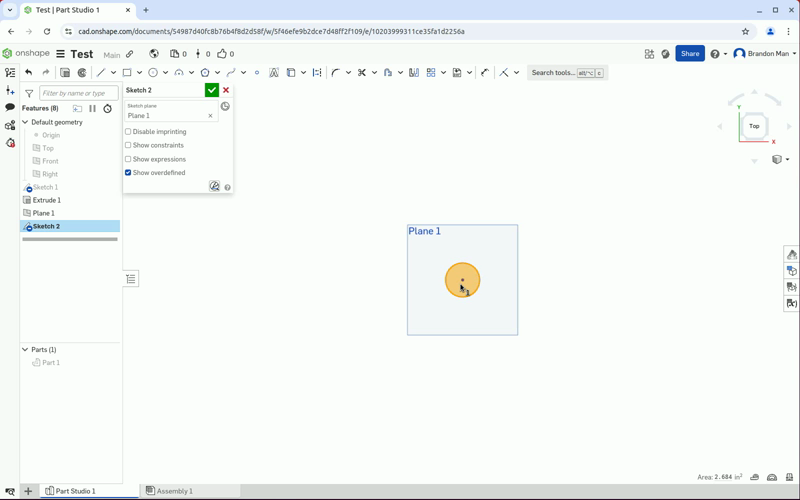
scroll(-6)
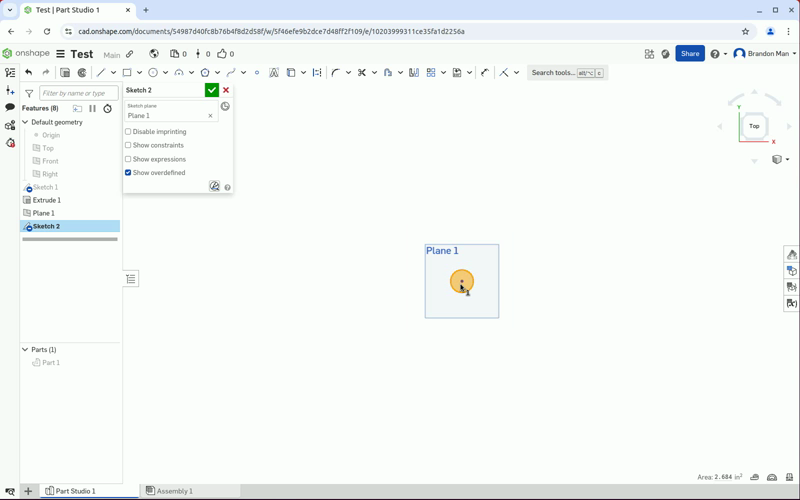
scroll(-6)
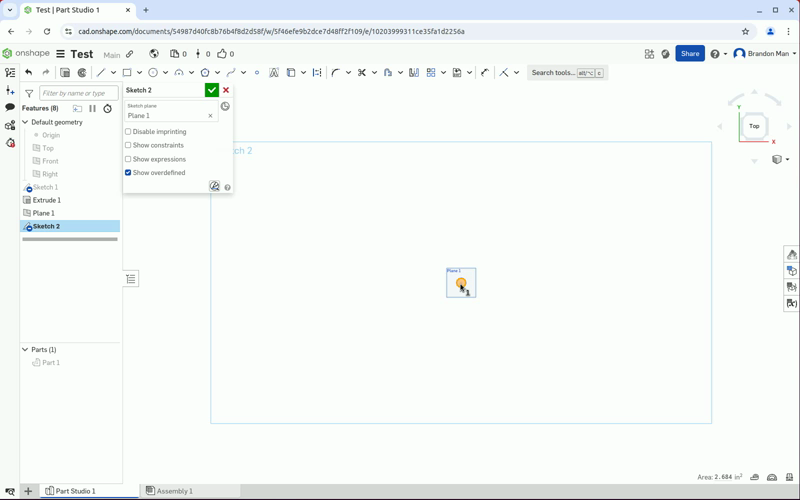
mouse_move(73, 352)
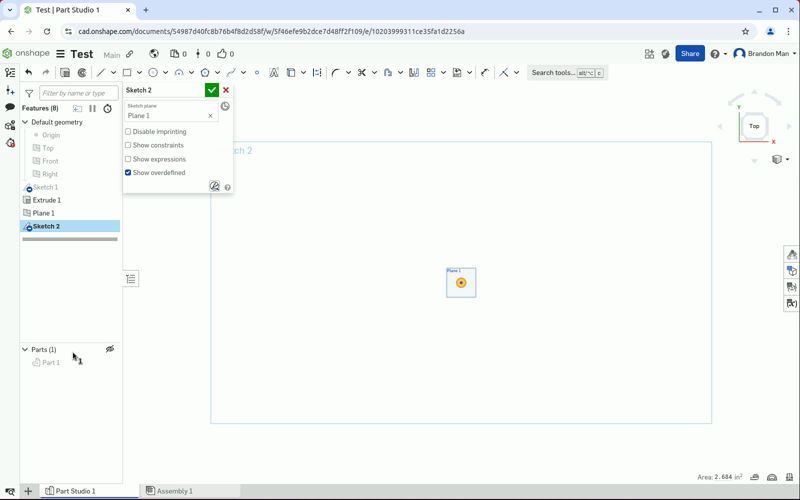
key(shift+y)
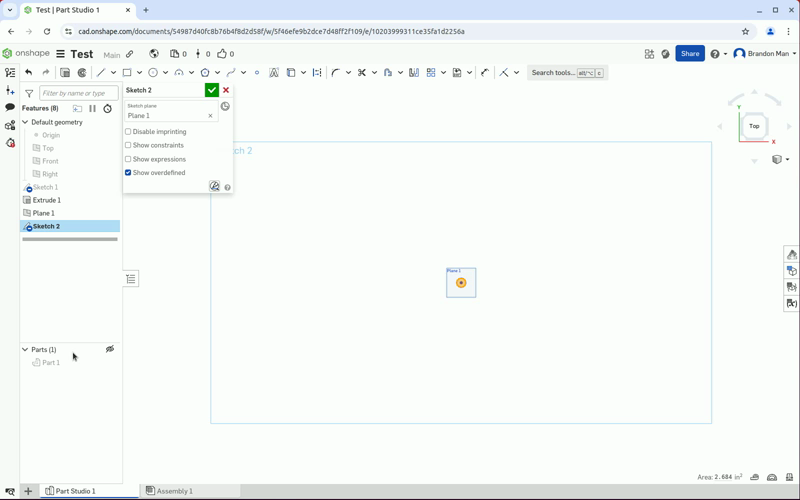
key(shift+e)
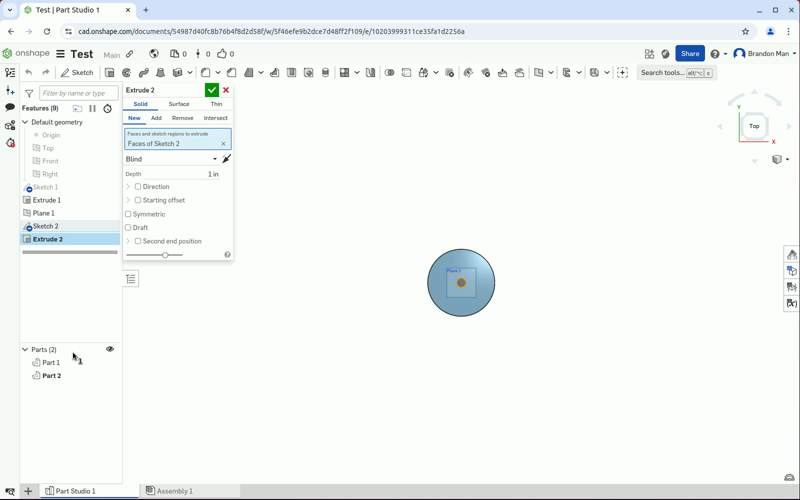
mouse_move(143, 106)
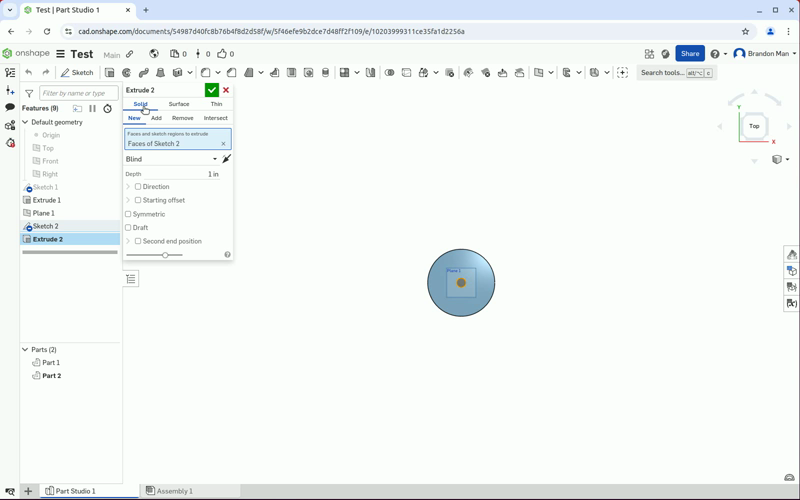
click(143, 106)
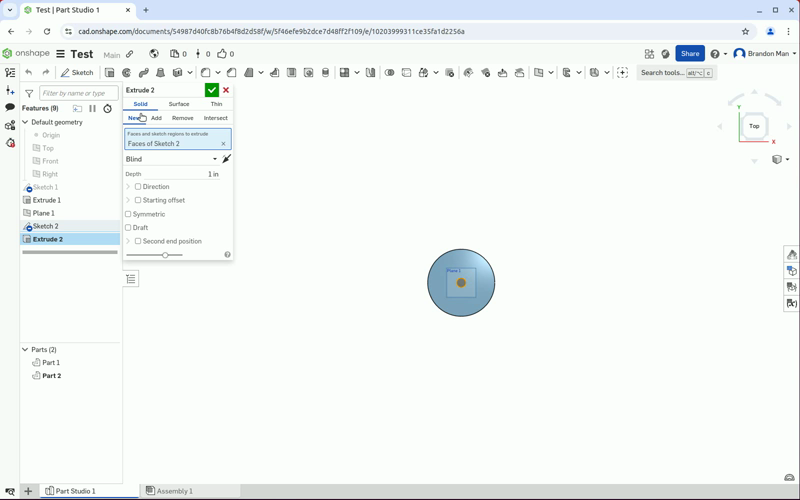
mouse_move(137, 120)
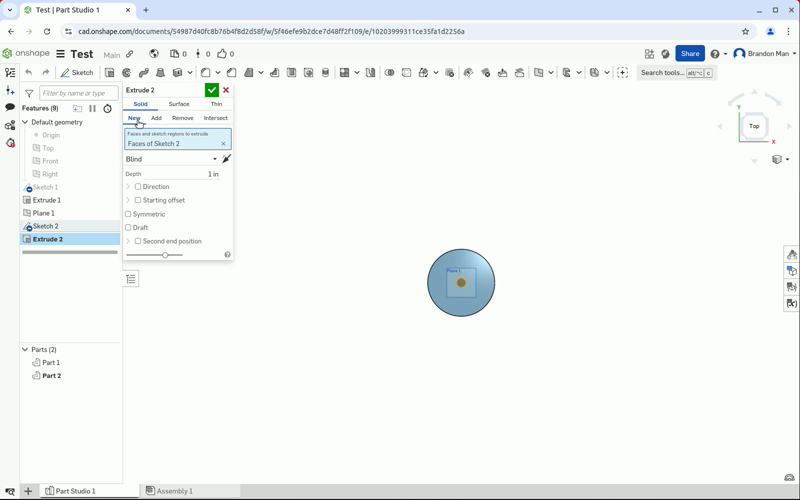
click(137, 120)
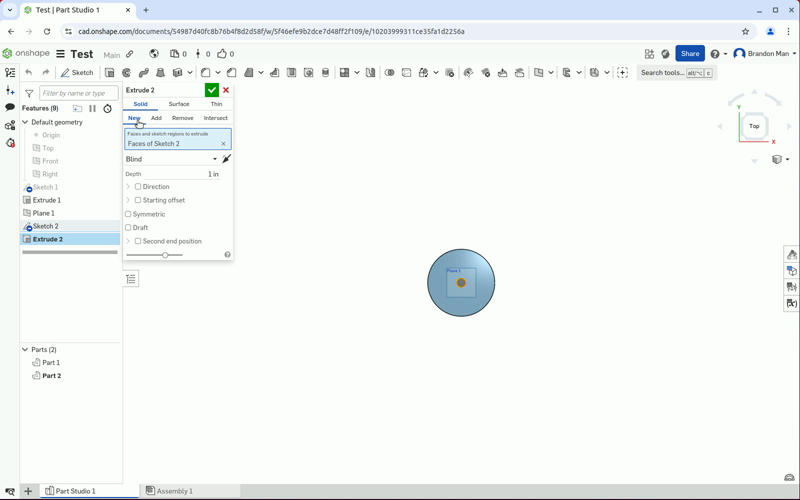
key(tab, 4)
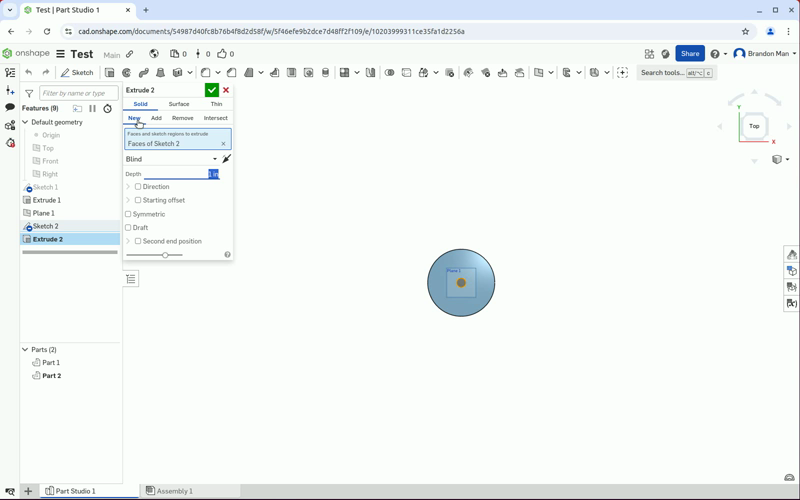
text(21.664)
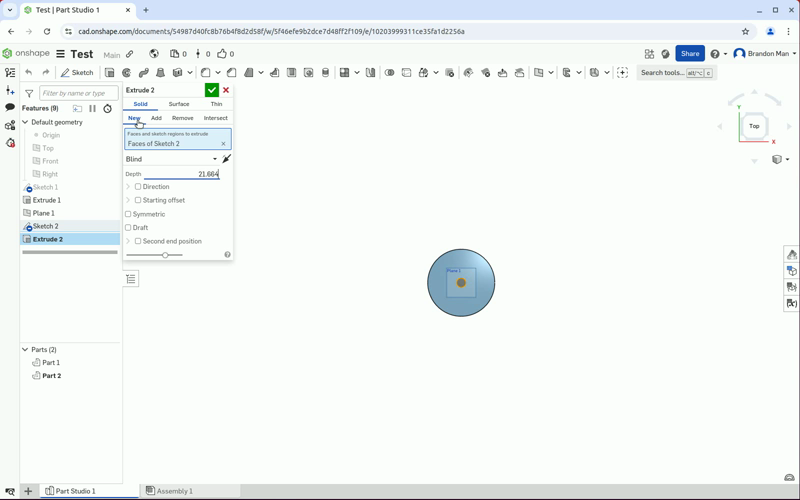
key(enter)
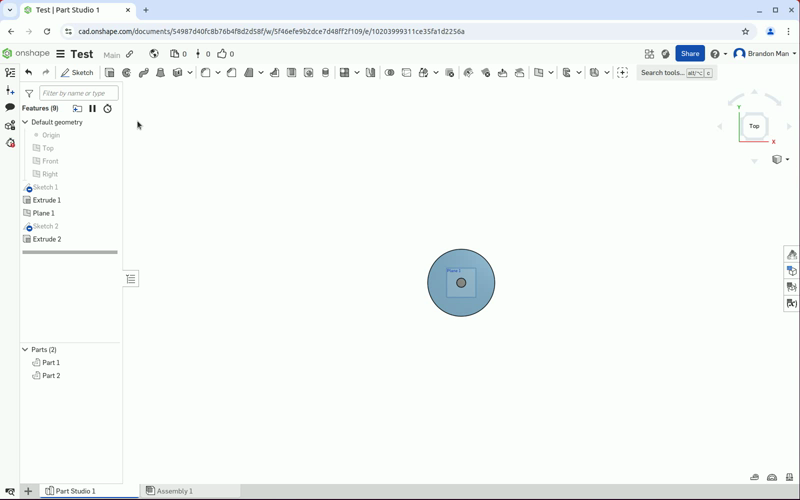
key(shift+h)
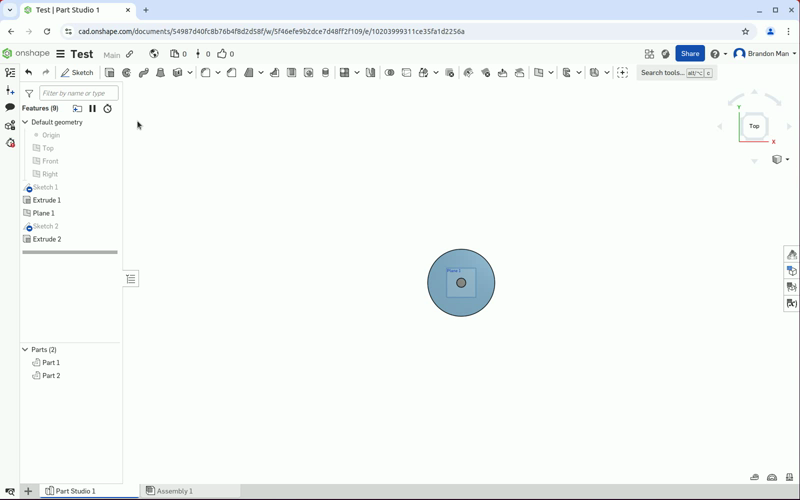
key(shift+h)
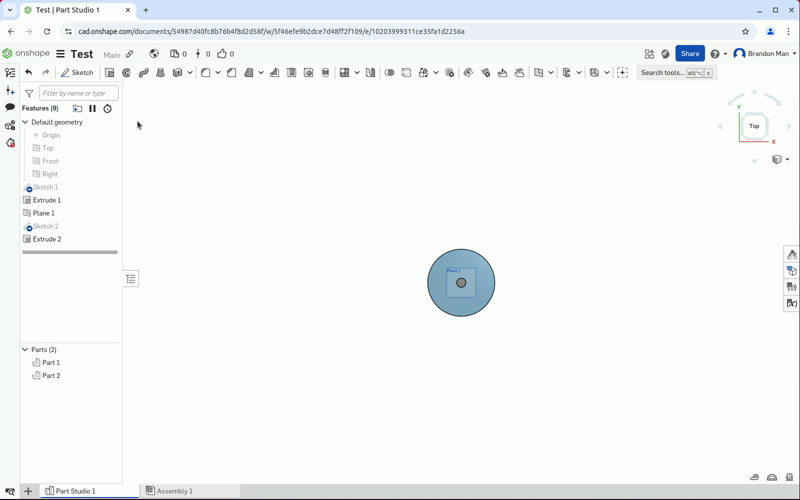
mouse_move(73, 189)
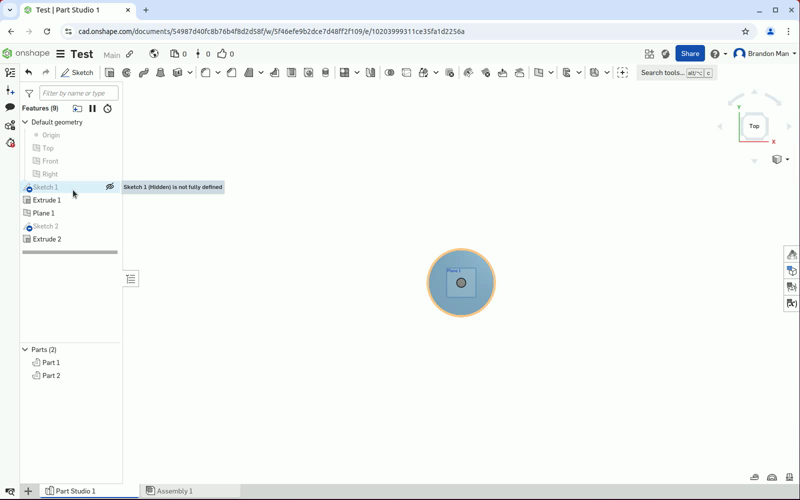
click(73, 189)
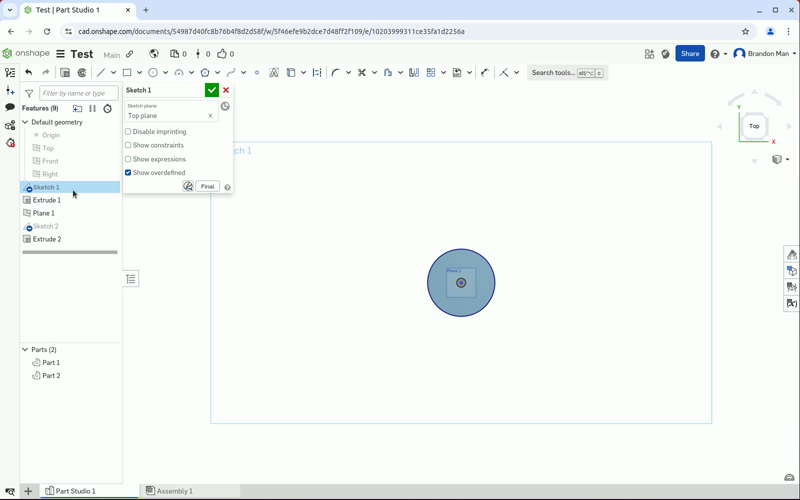
mouse_move(229, 92)
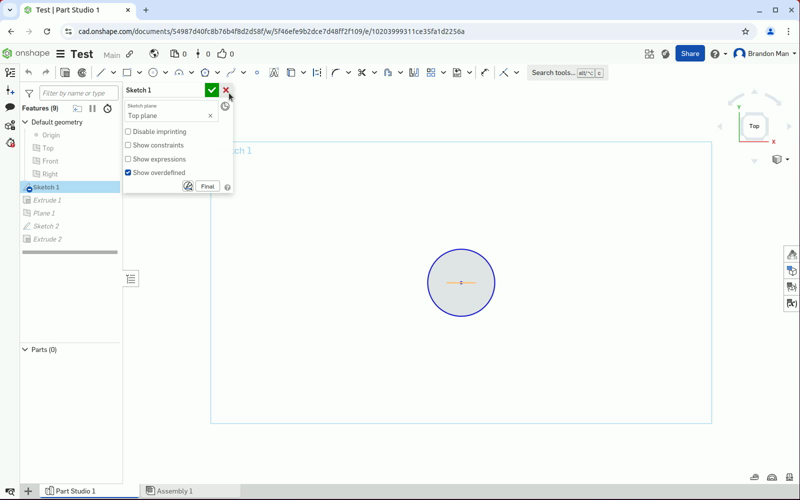
click(229, 92)
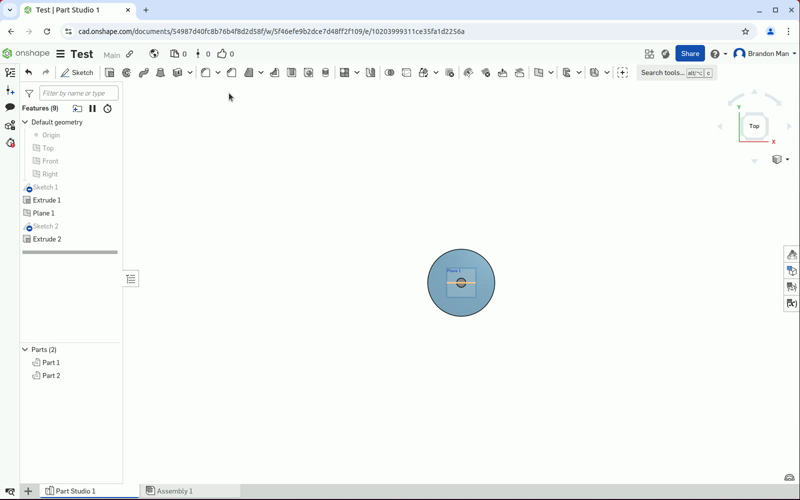
mouse_move(73, 352)
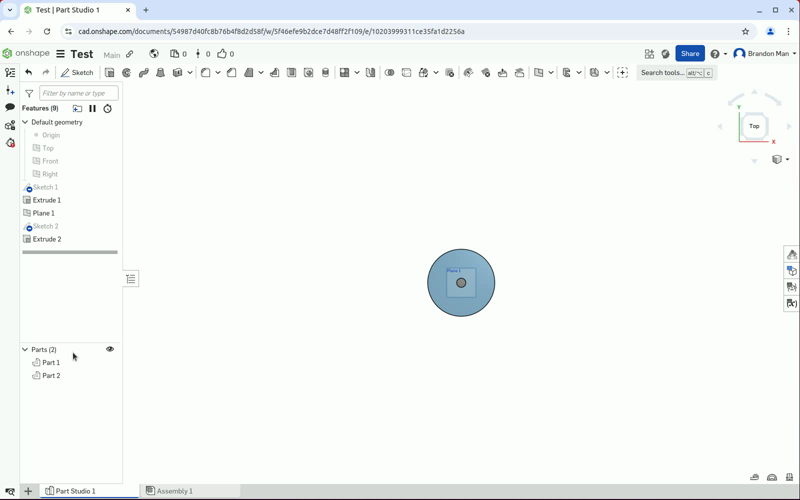
key(y)
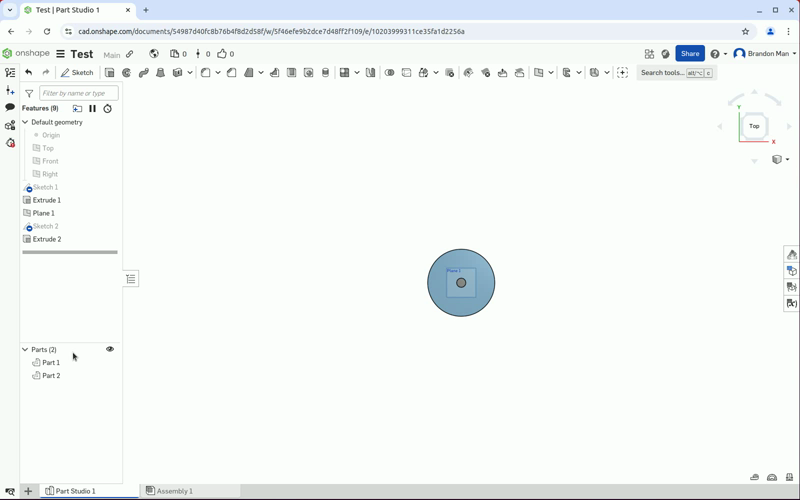
key(shift+p)
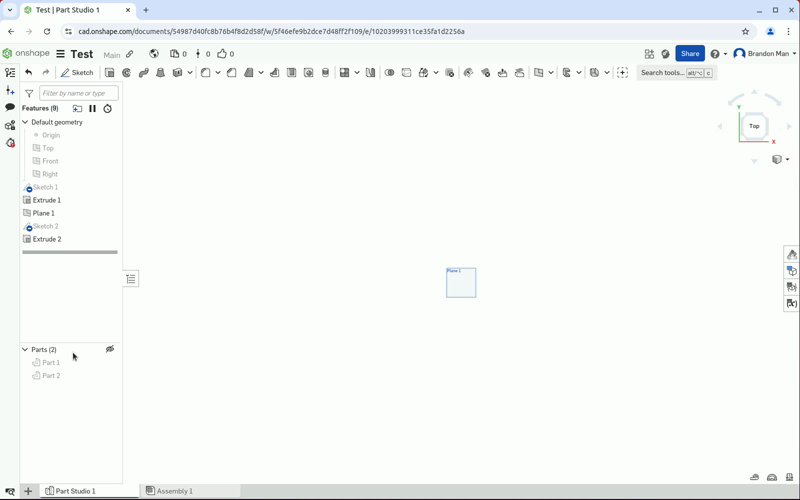
key(space)
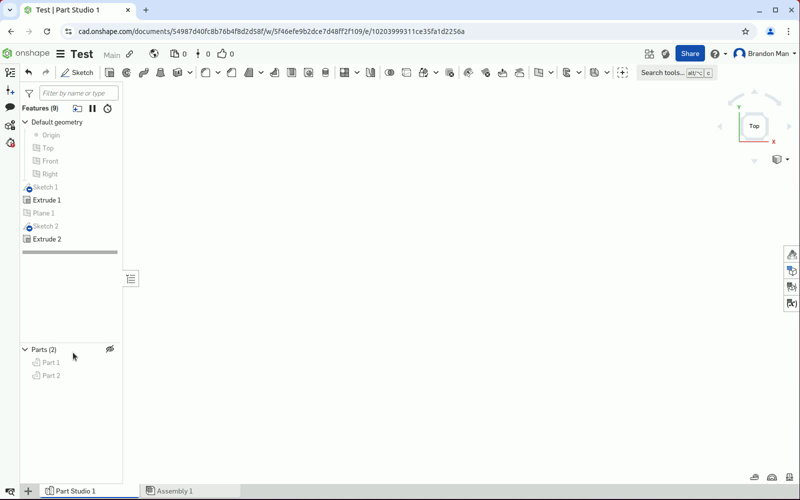
key_down(shift)
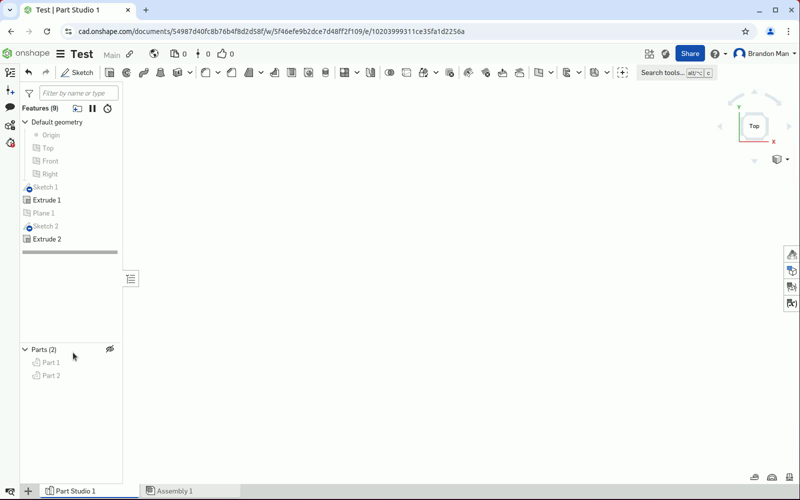
key(up)
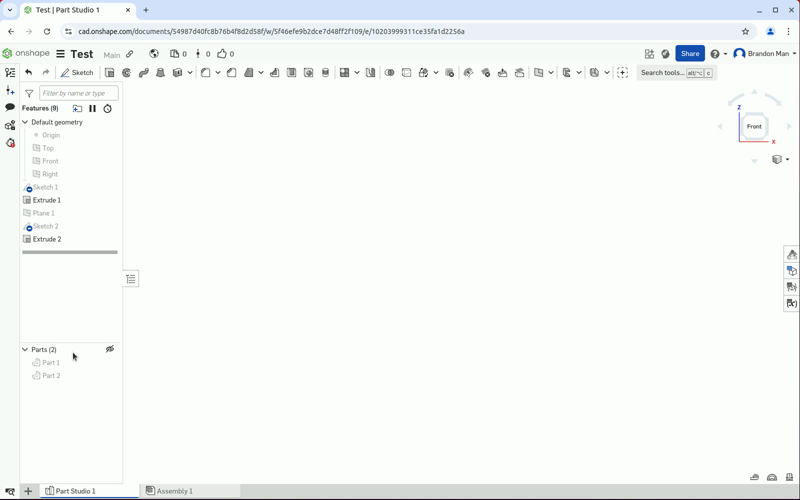
key_up(shift)
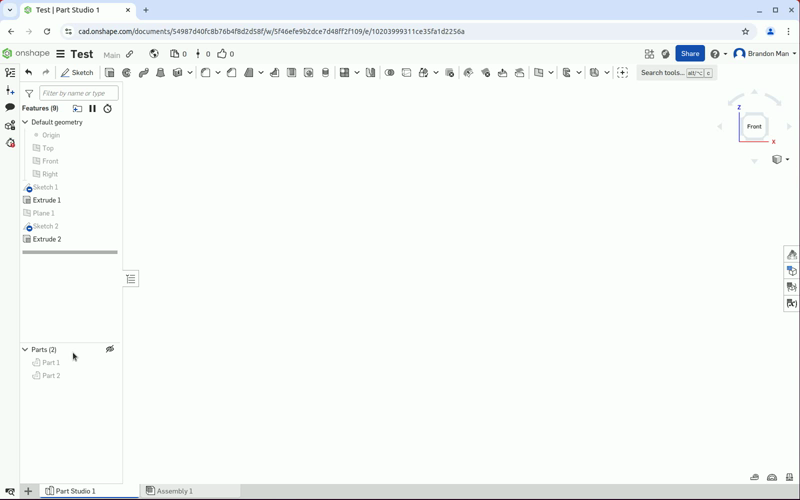
key(space)
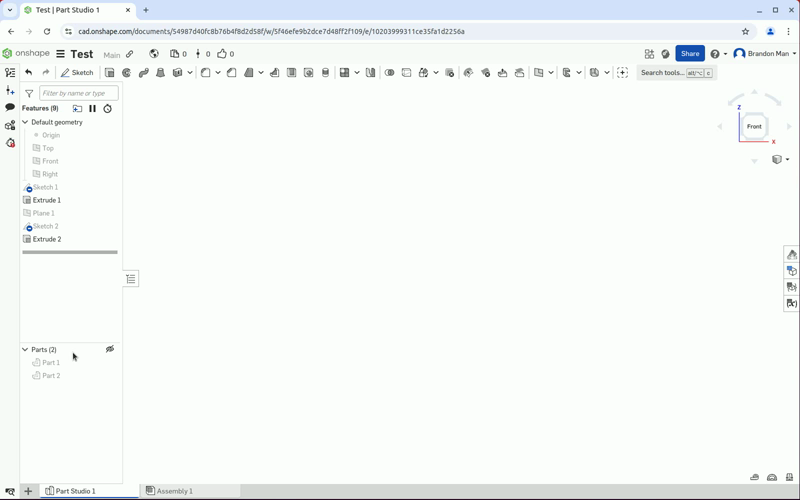
key_down(shift)
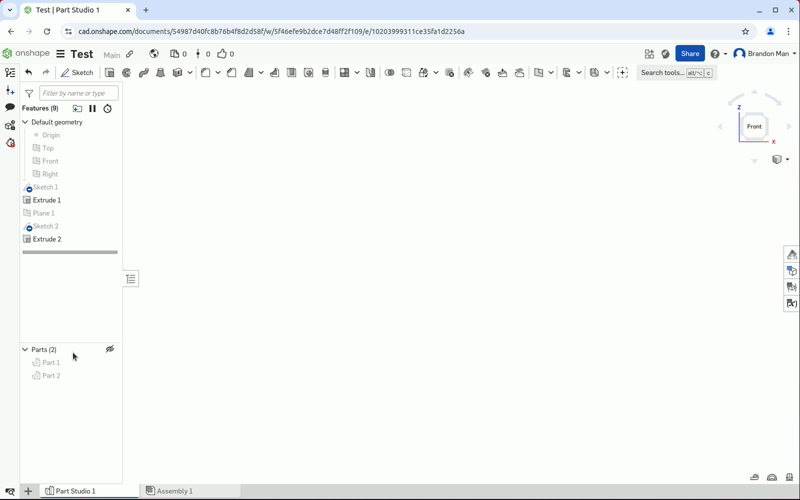
key(left)
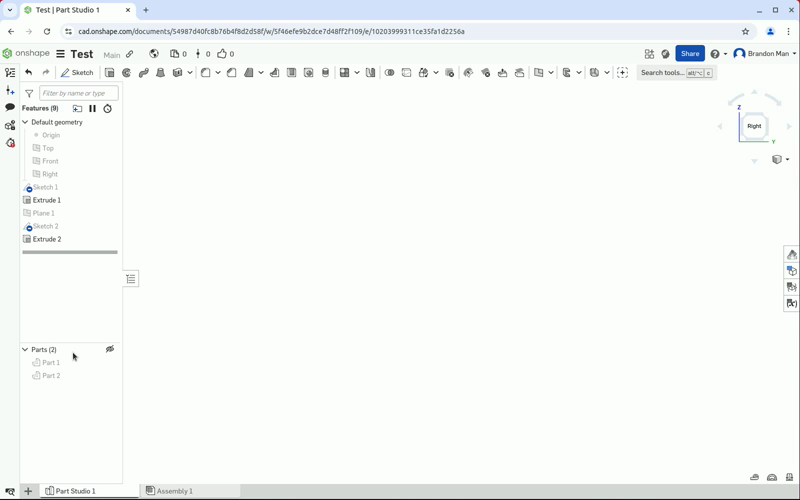
key_up(shift)
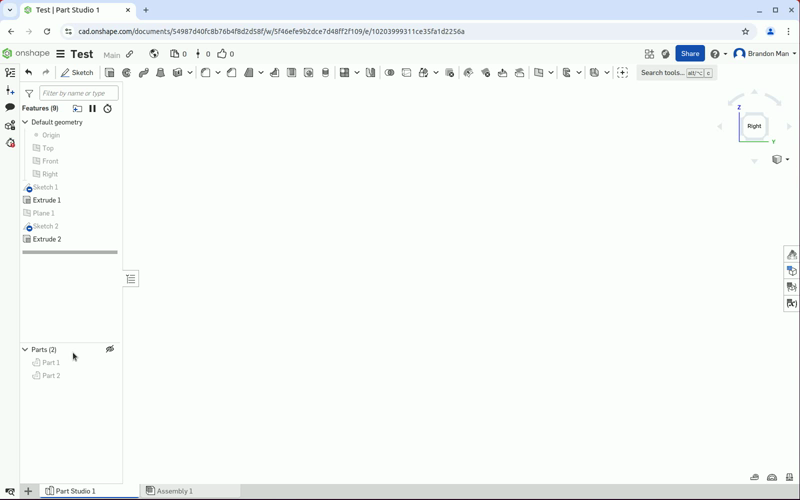
mouse_move(73, 352)
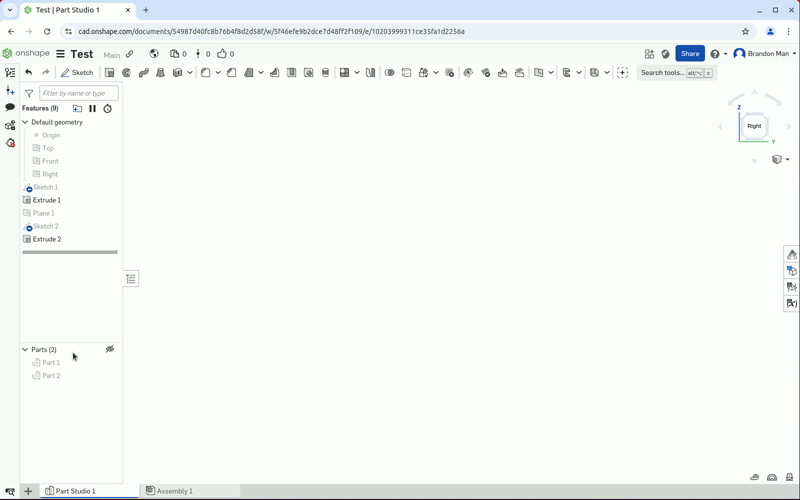
key(shift+y)
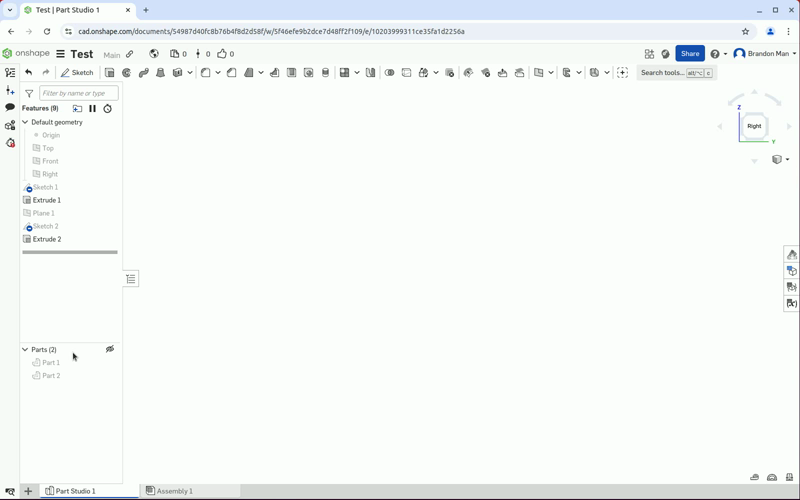
key(shift+s)
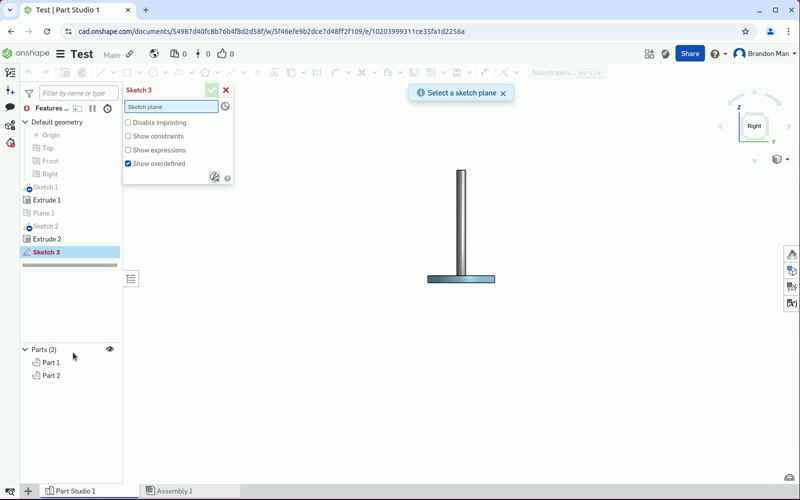
mouse_move(73, 176)
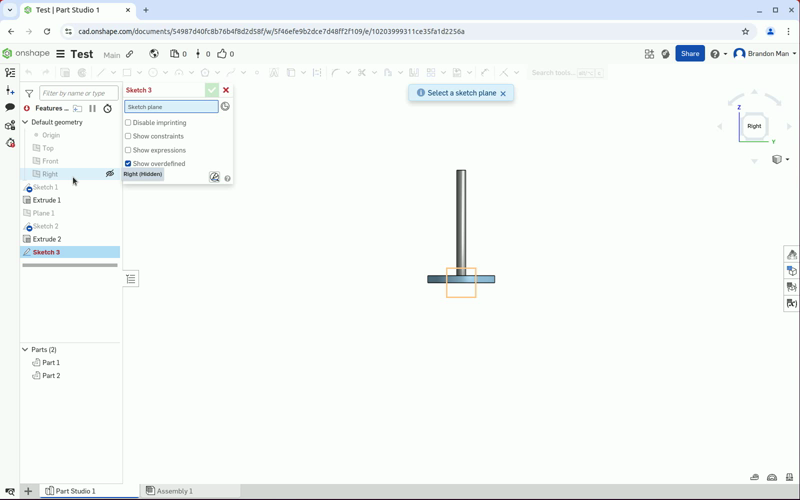
click(73, 176)
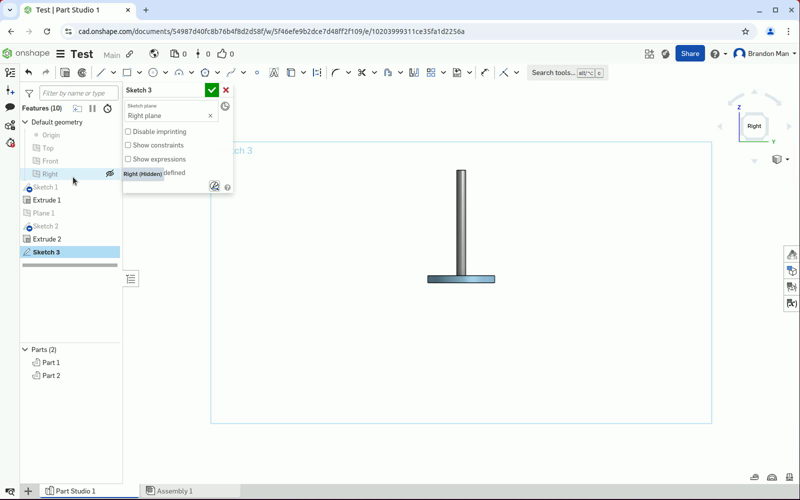
mouse_move(73, 352)
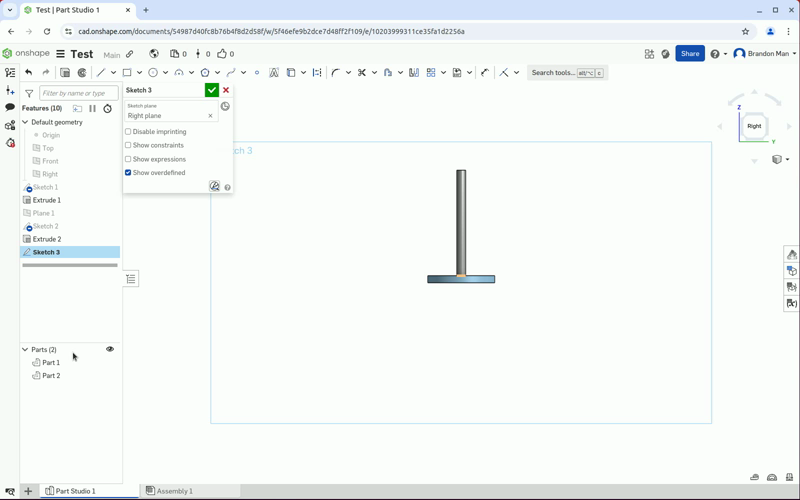
key(y)
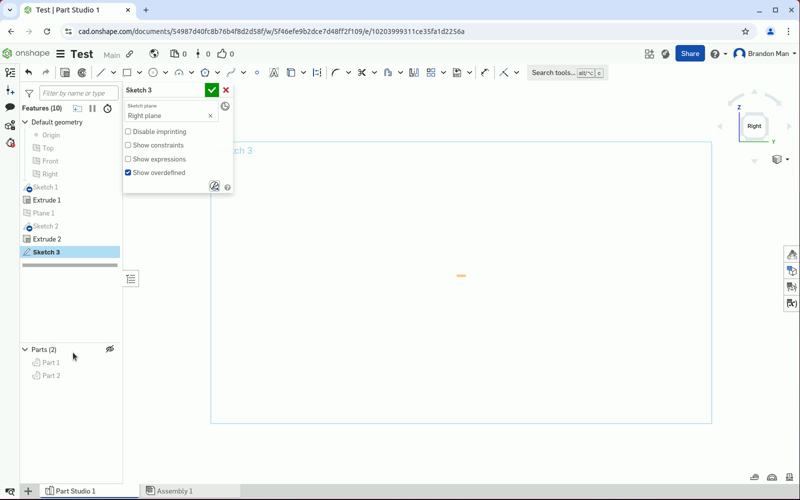
key(c)
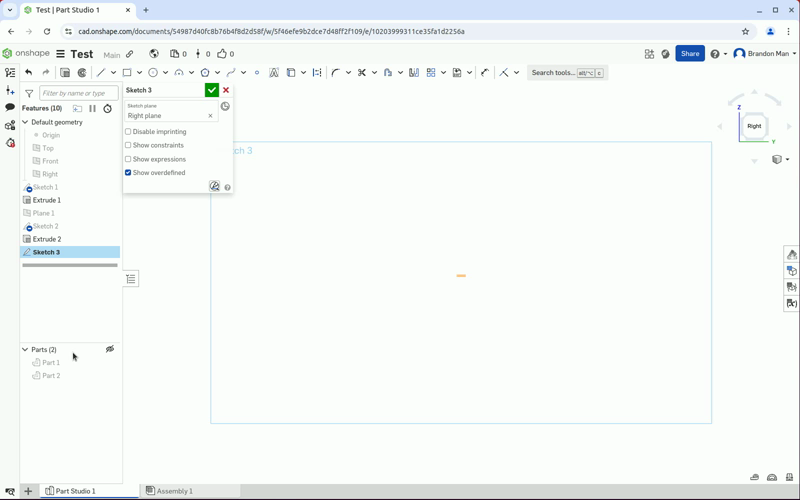
key_down(shift)
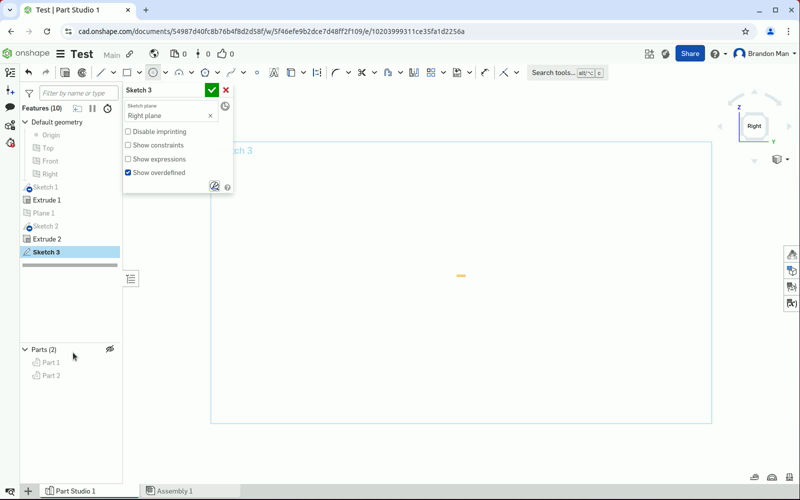
mouse_move(460, 227)
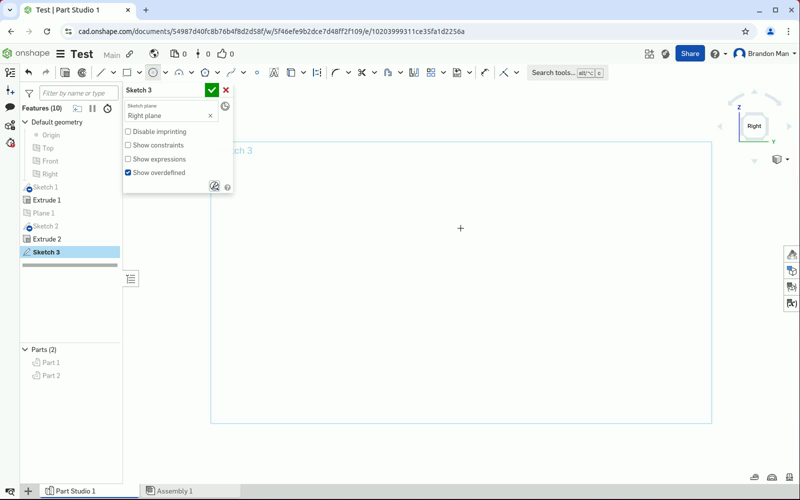
click(460, 227)
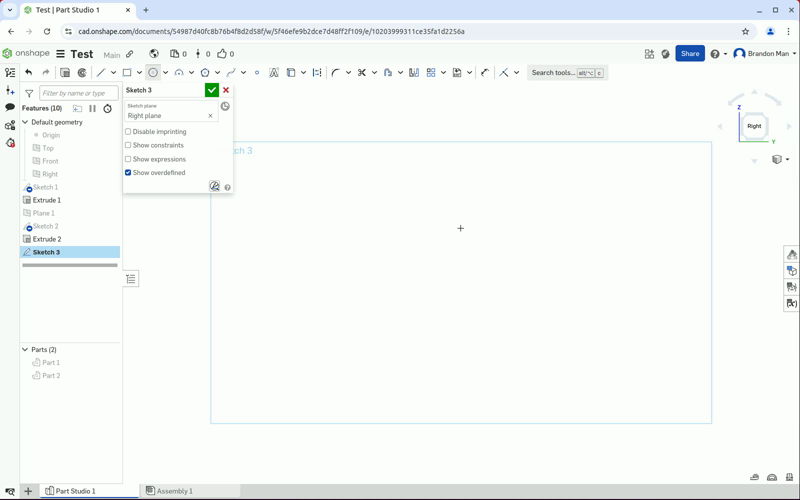
key_up(shift)
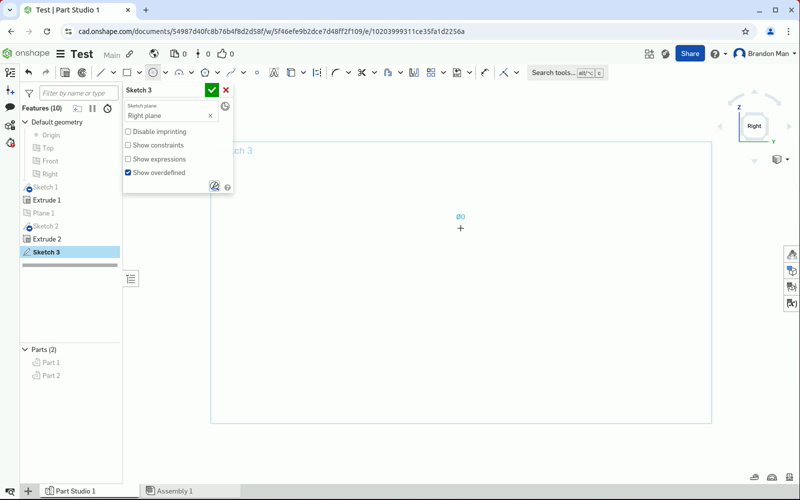
mouse_move(463, 227)
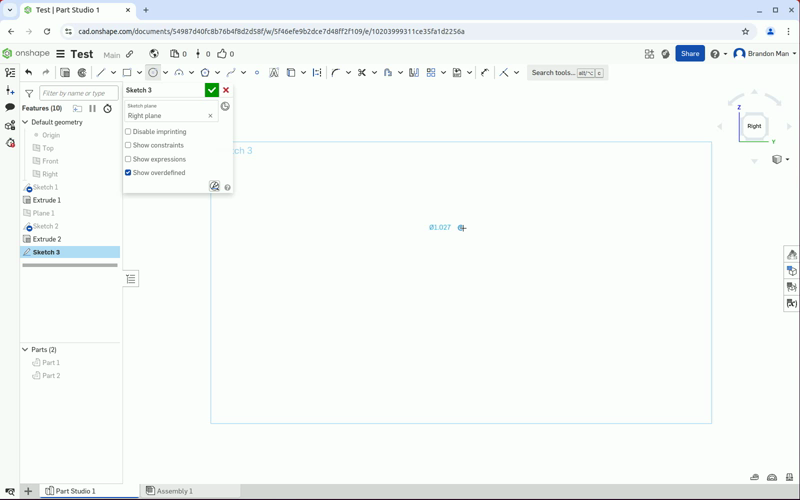
scroll(6)
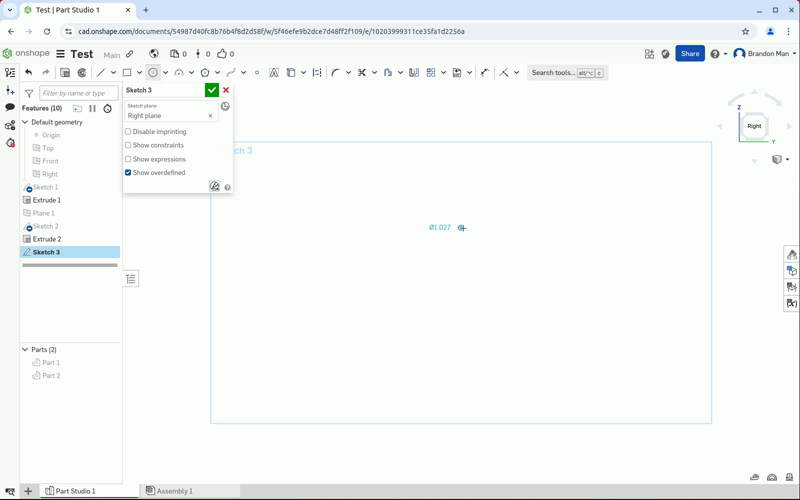
scroll(6)
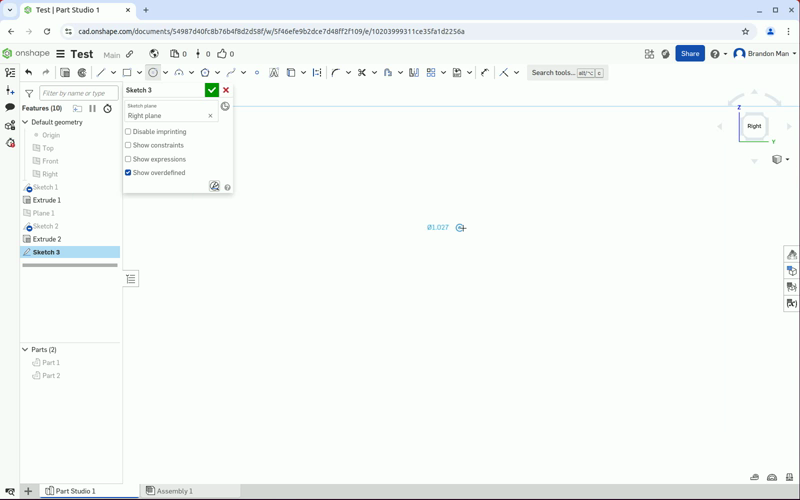
scroll(6)
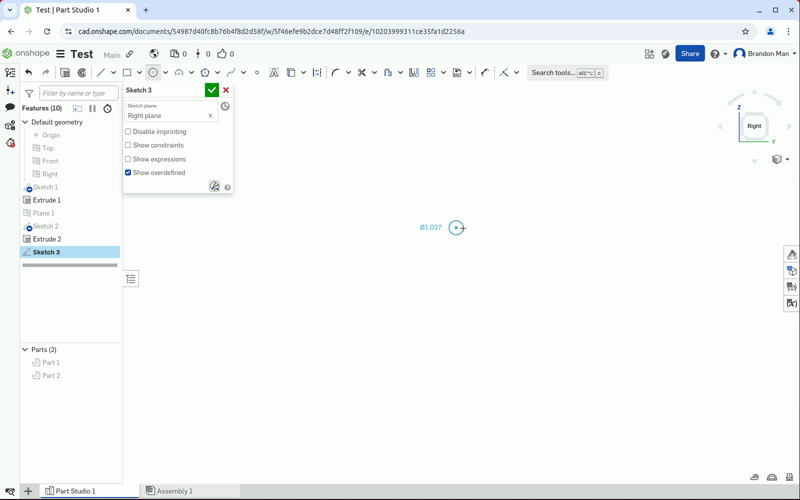
scroll(6)
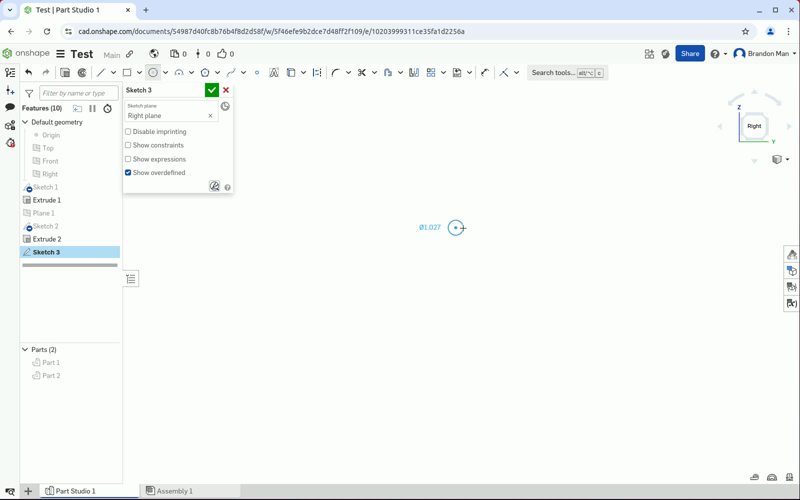
scroll(6)
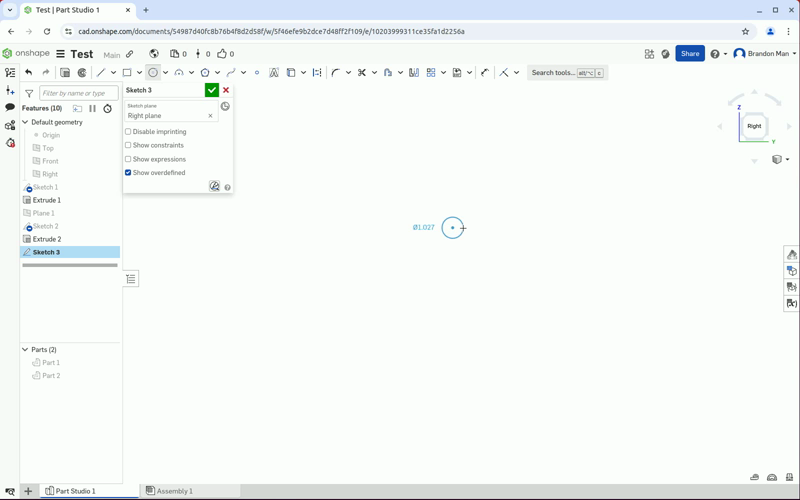
scroll(6)
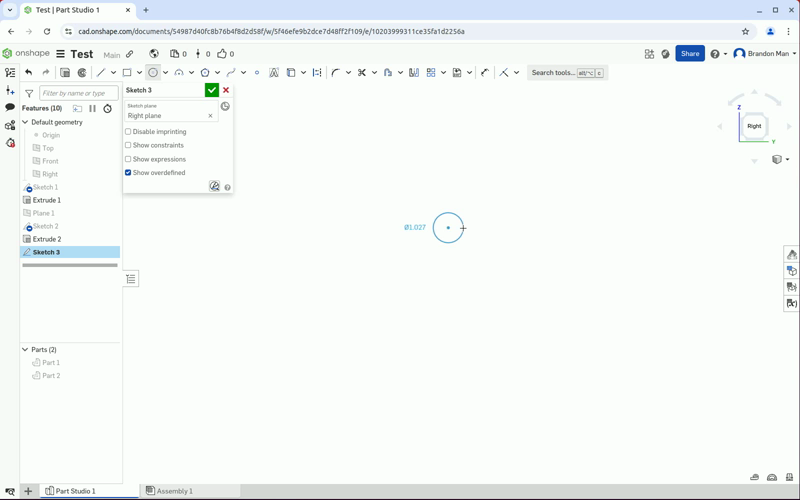
scroll(6)
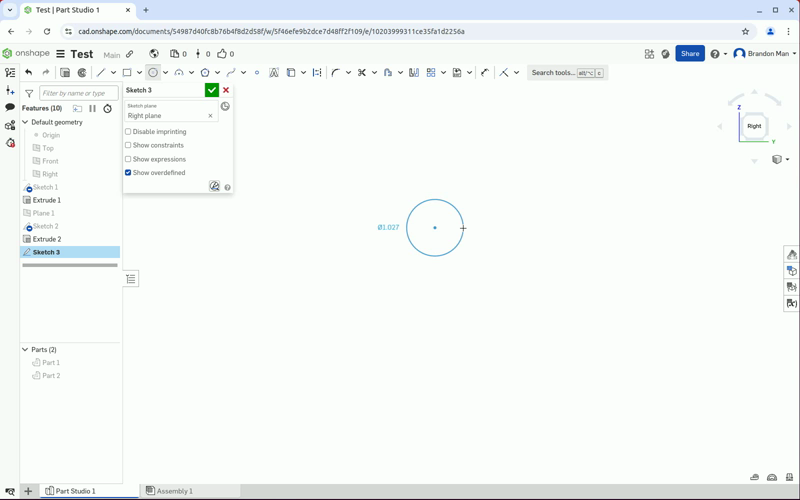
click(463, 227)
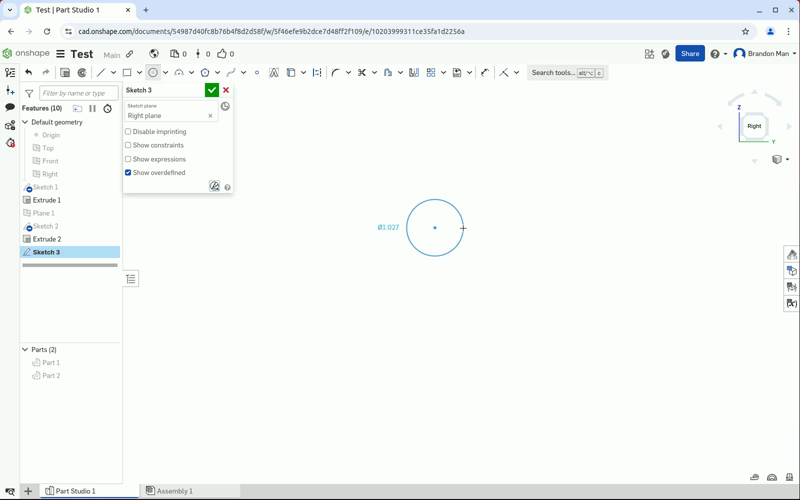
scroll(-6)
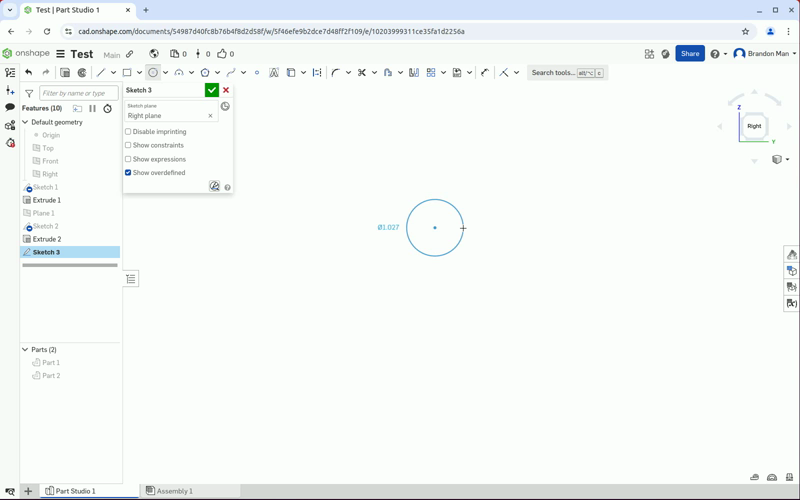
scroll(-6)
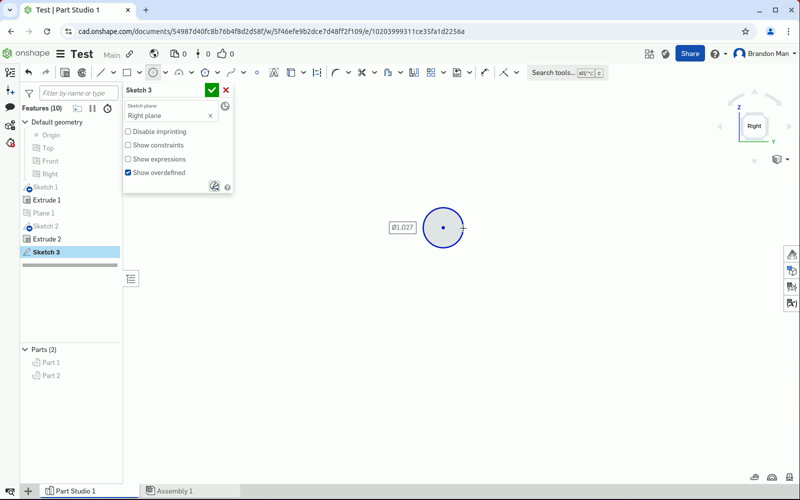
scroll(-6)
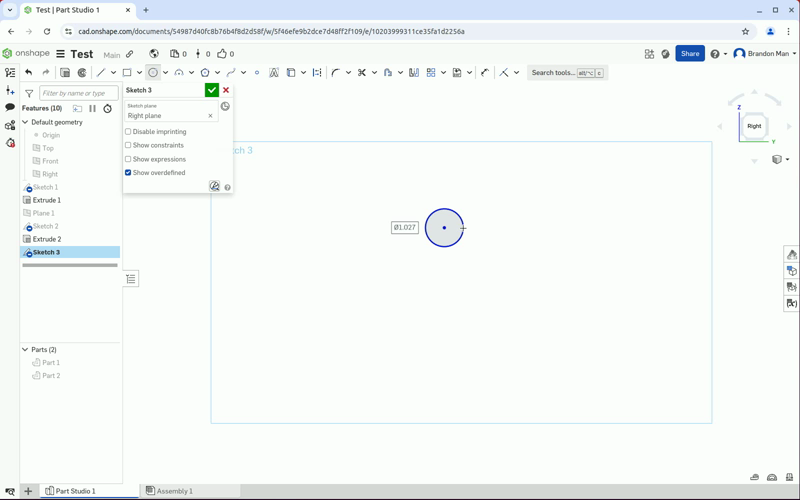
scroll(-6)
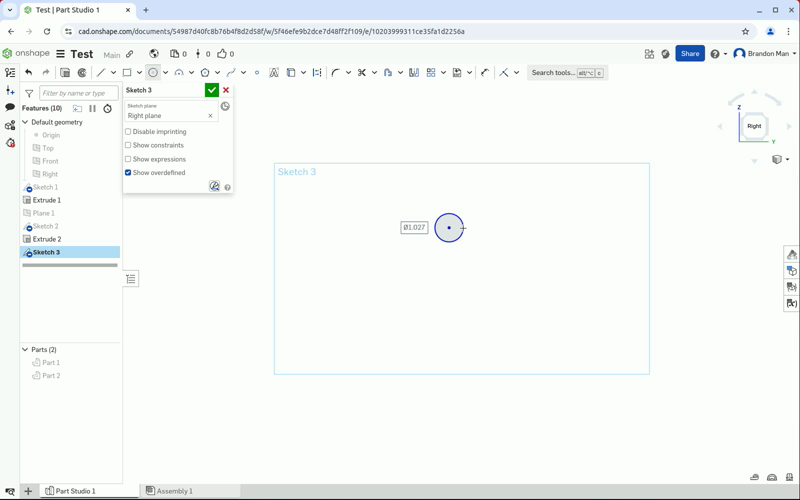
scroll(-6)
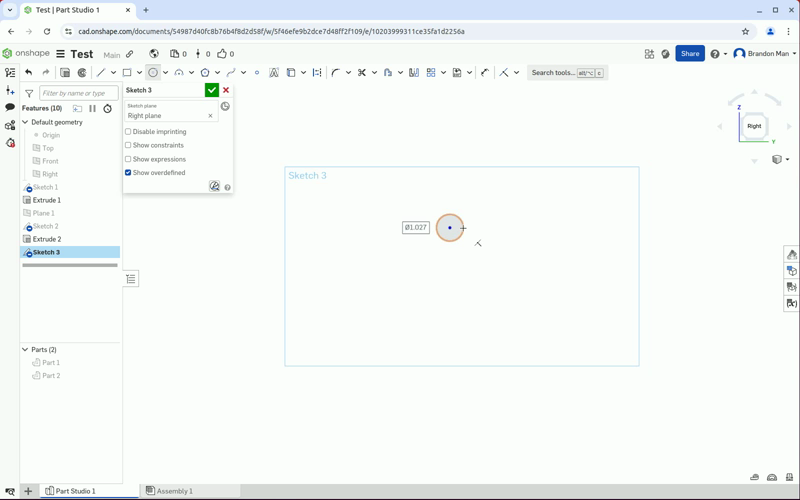
scroll(-6)
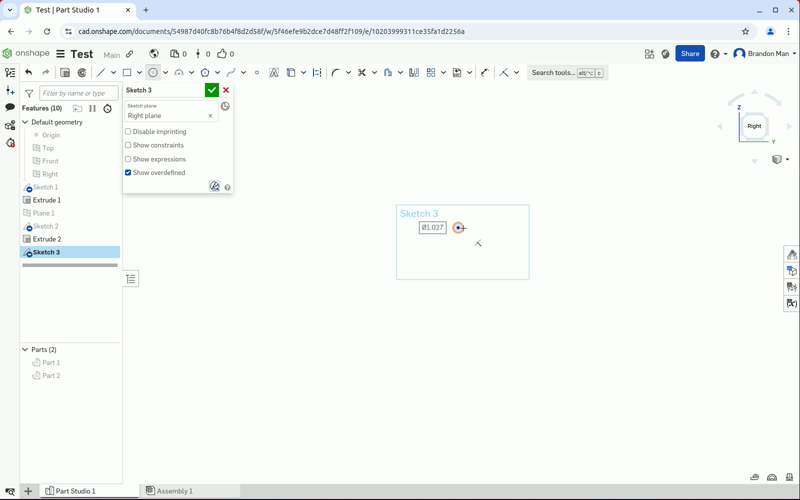
scroll(-6)
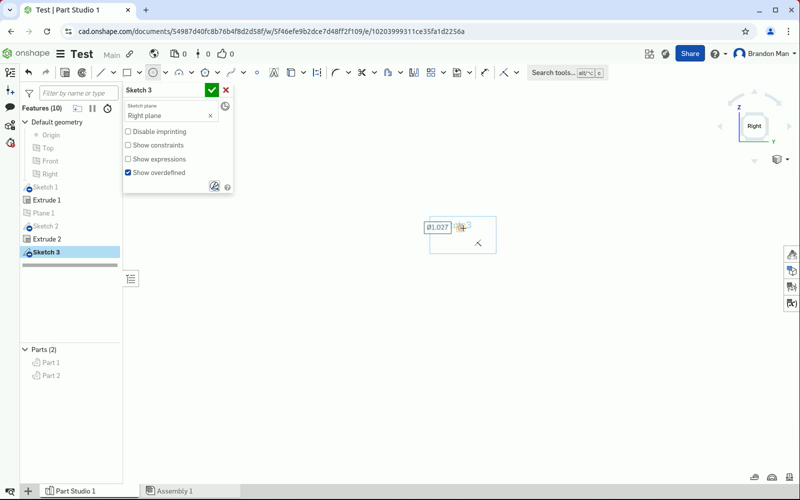
key(esc)
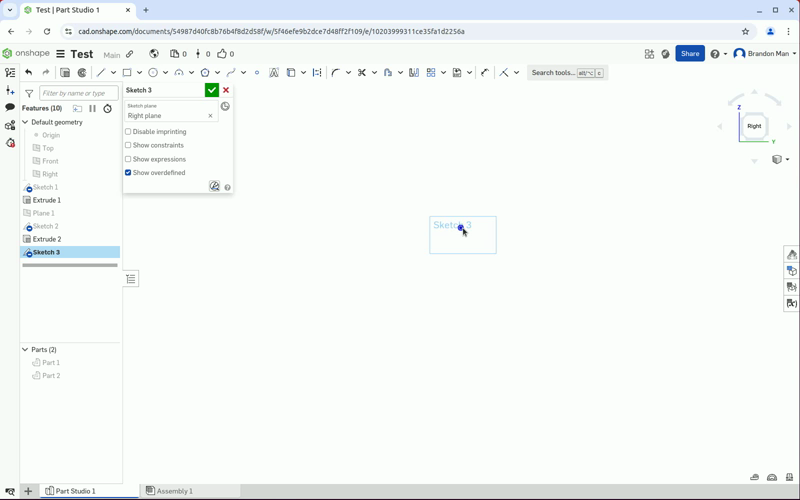
mouse_move(460, 227)
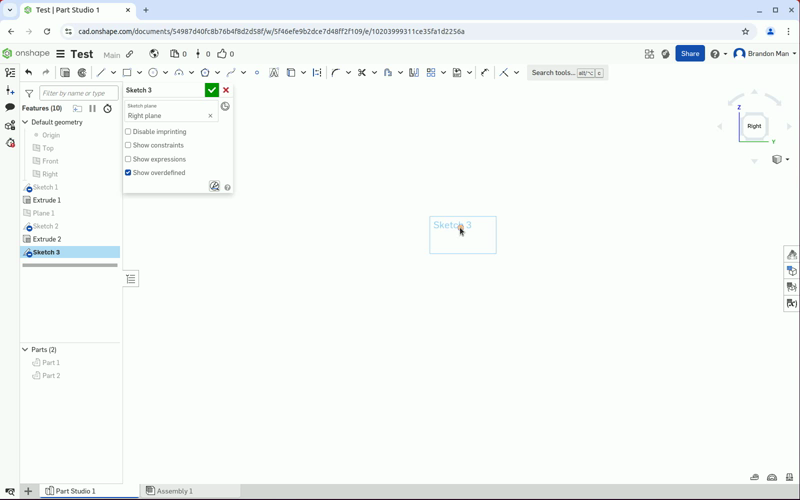
scroll(6)
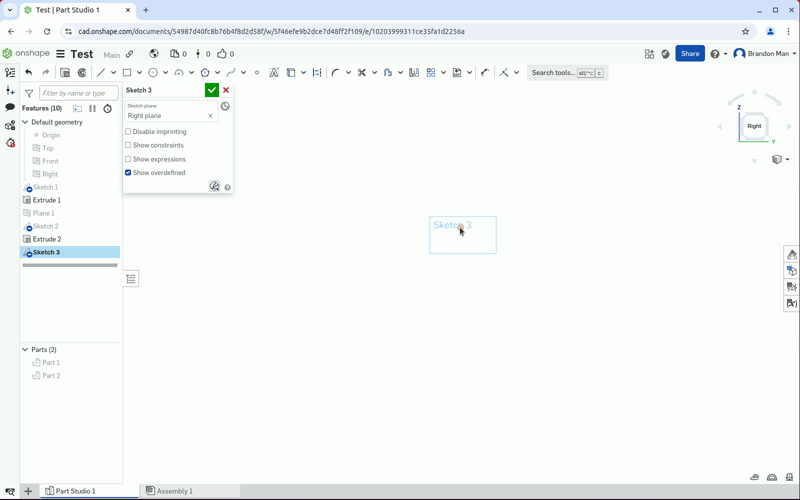
scroll(6)
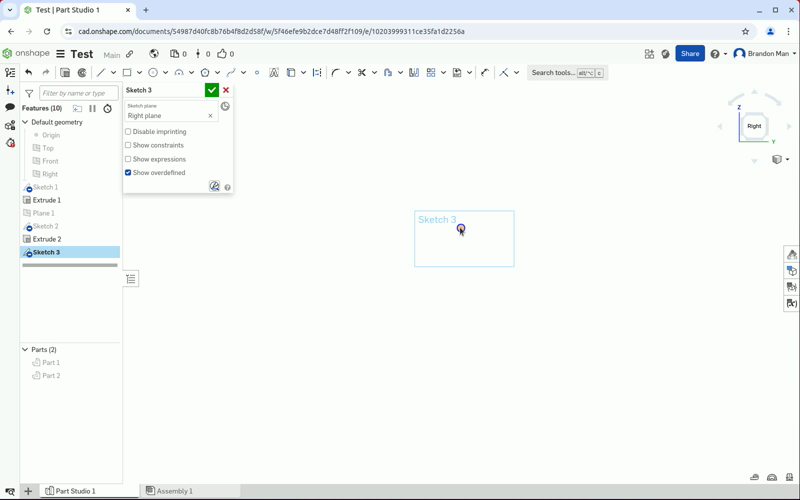
scroll(6)
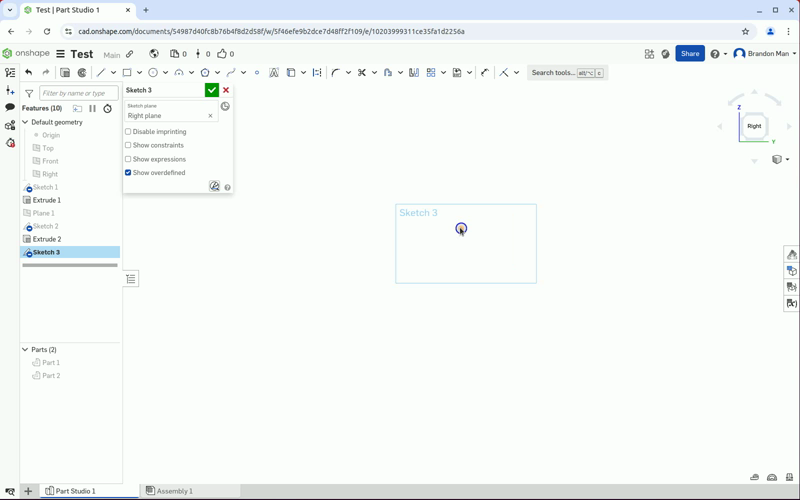
scroll(6)
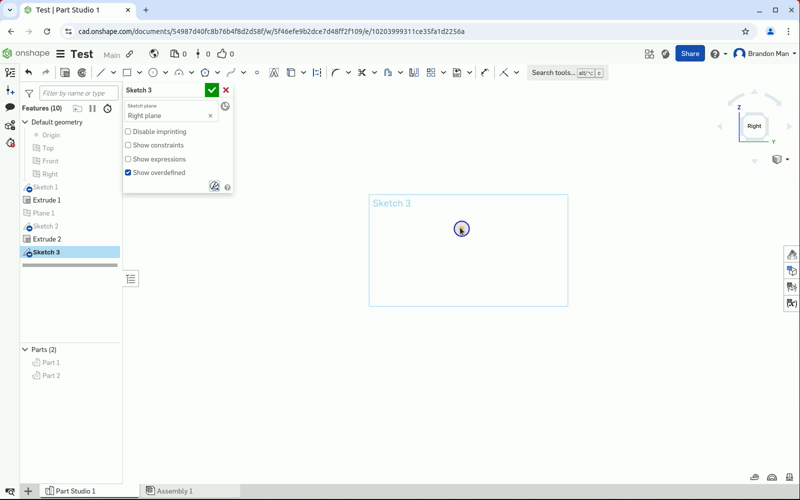
scroll(6)
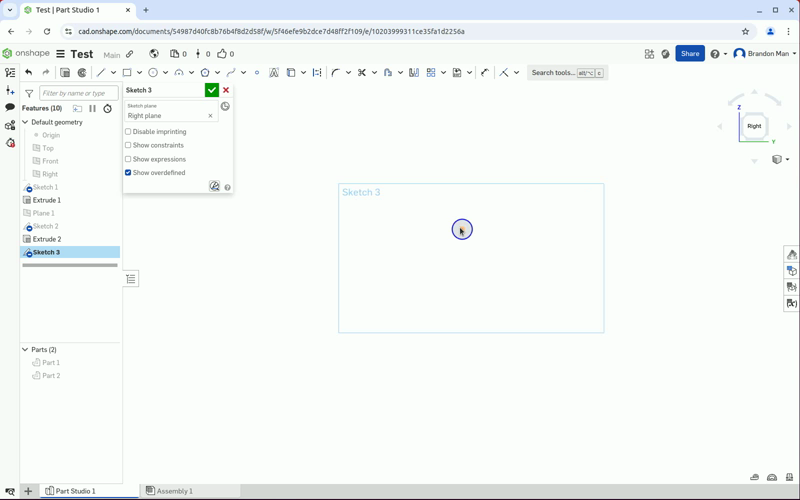
scroll(6)
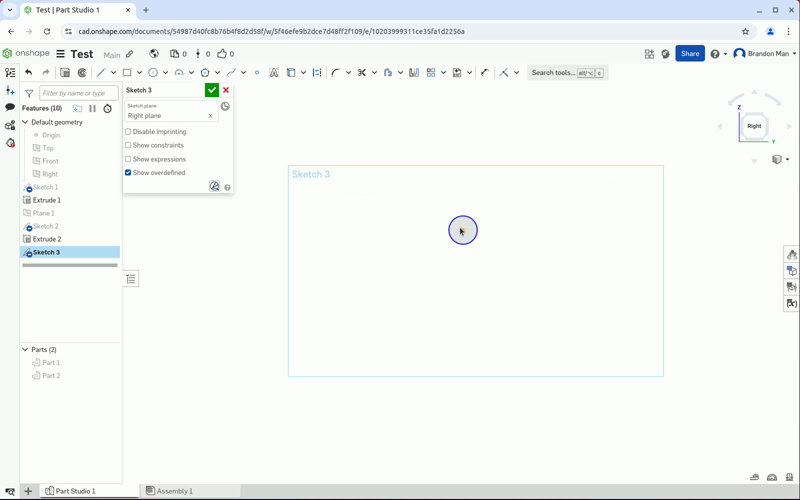
scroll(6)
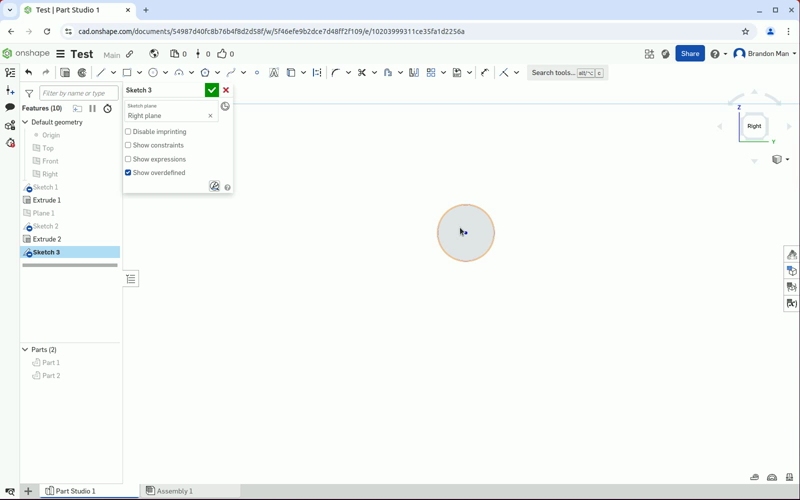
click(460, 227)
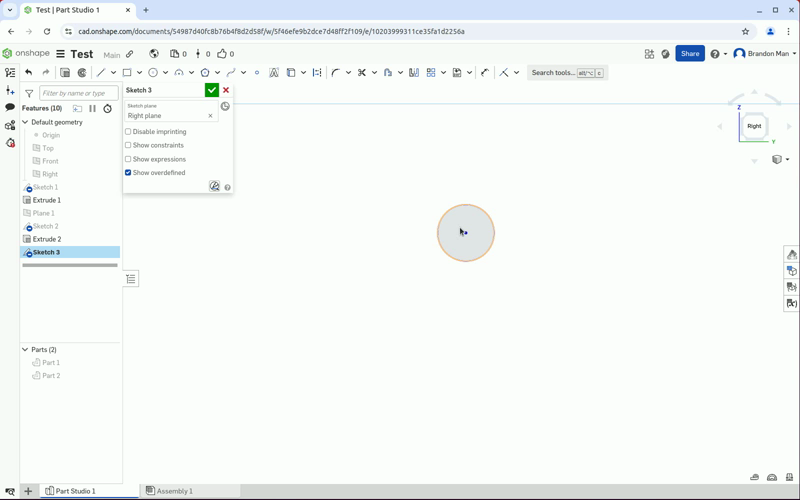
scroll(-6)
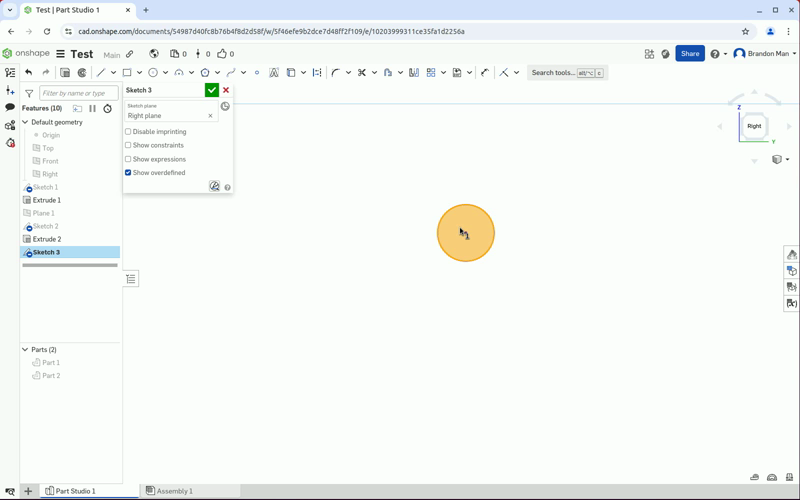
scroll(-6)
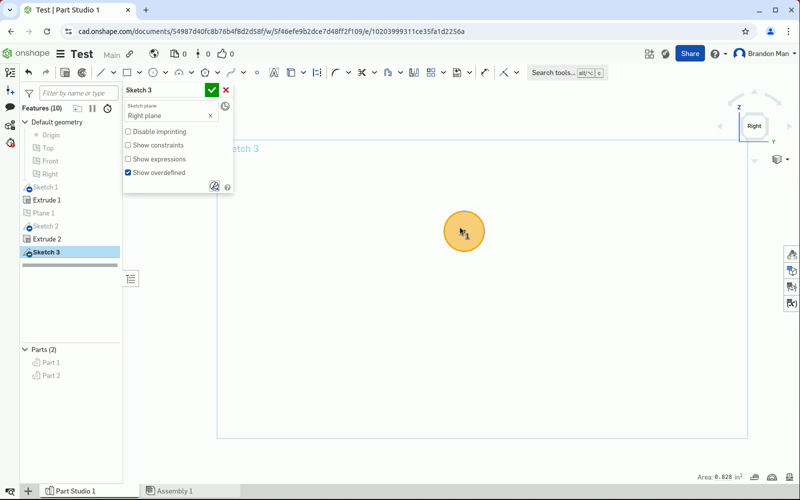
scroll(-6)
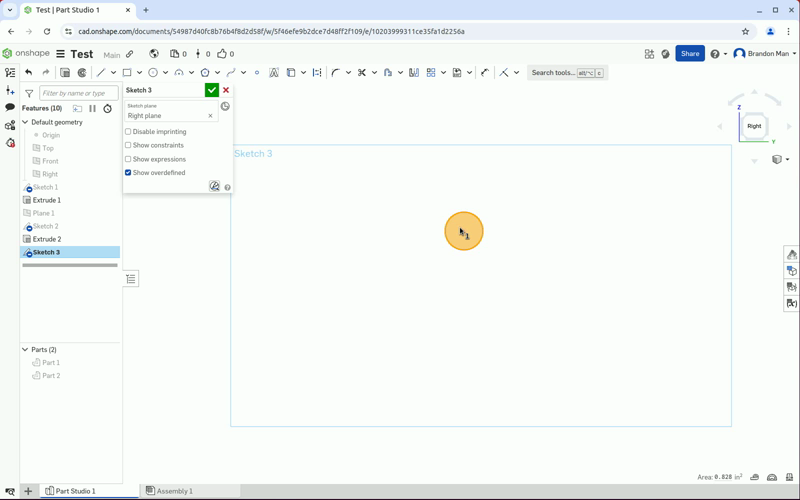
scroll(-6)
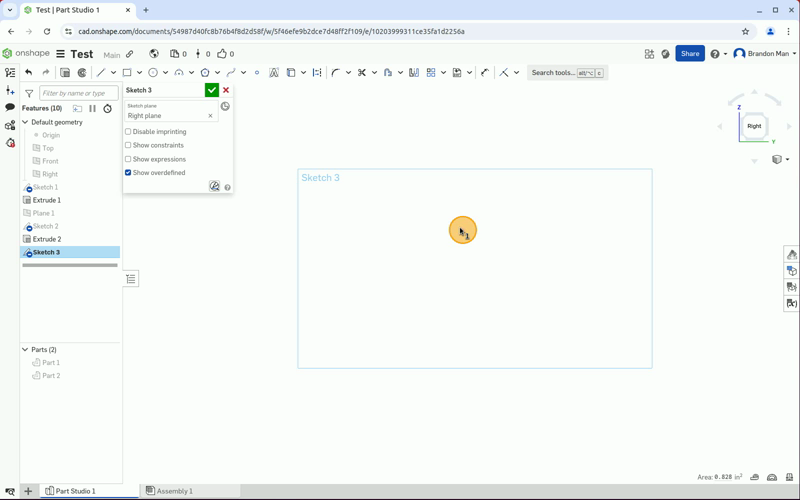
scroll(-6)
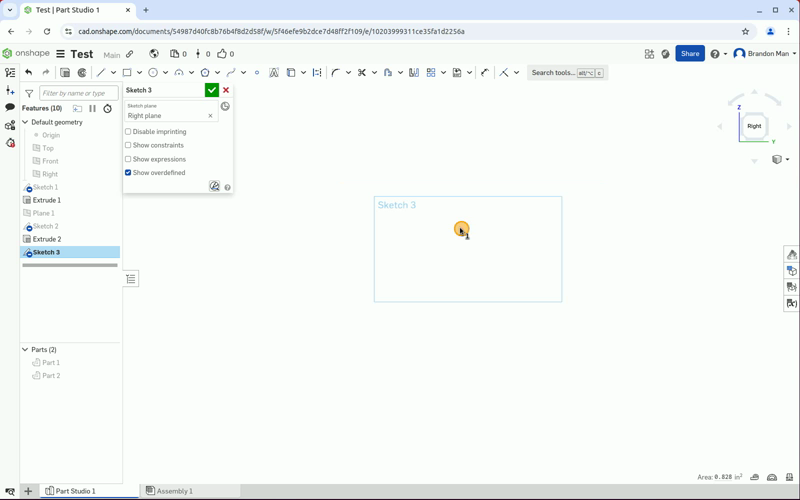
scroll(-6)
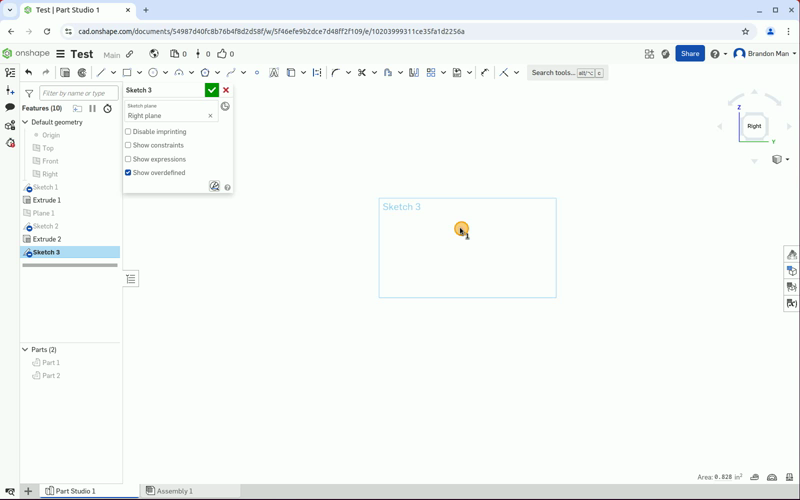
scroll(-6)
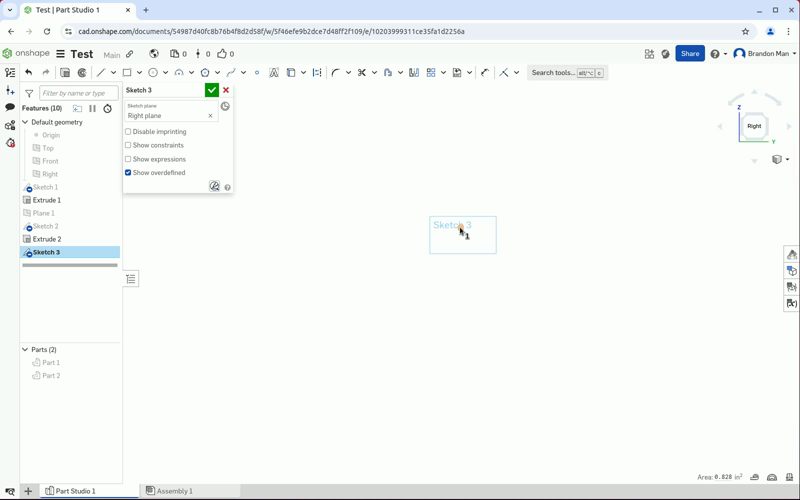
mouse_move(73, 352)
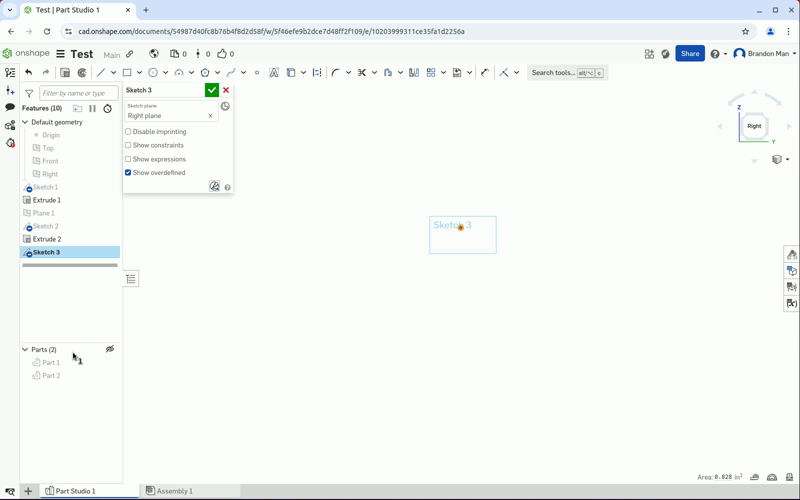
key(shift+y)
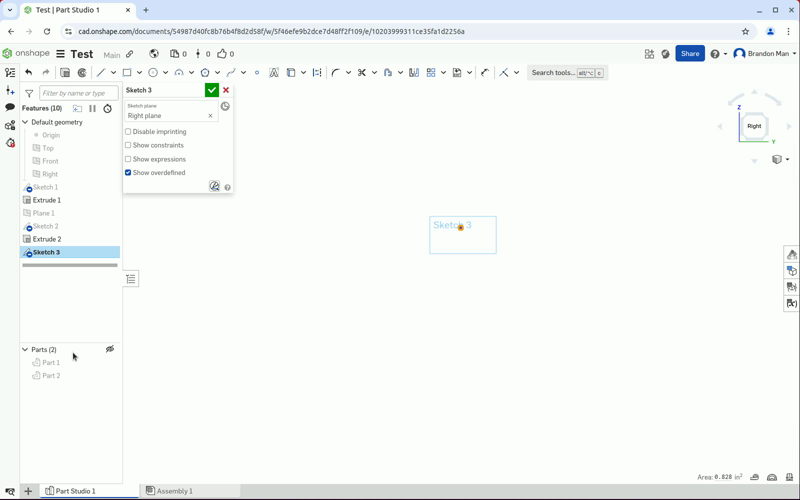
key(shift+e)
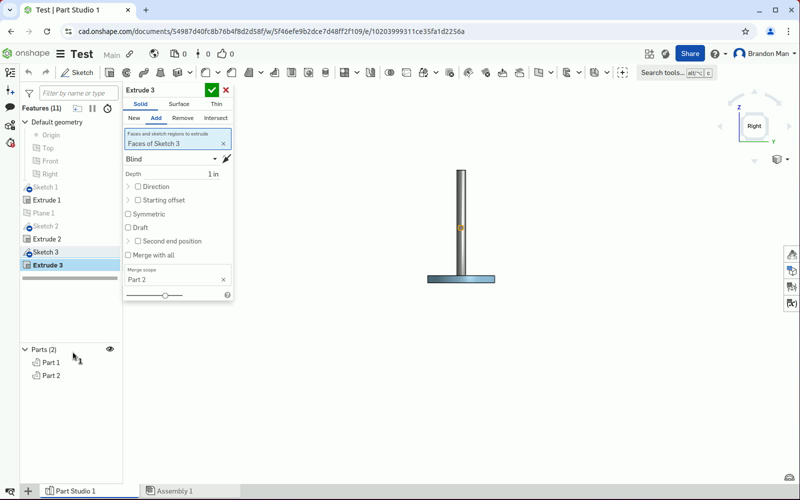
mouse_move(143, 106)
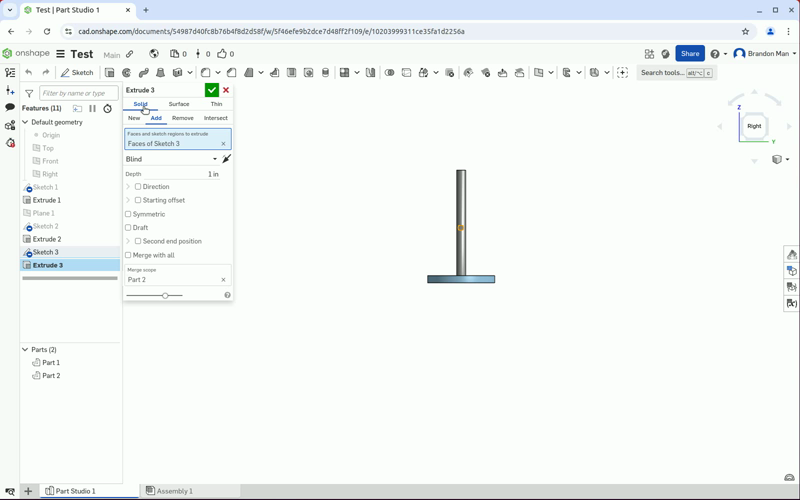
click(143, 106)
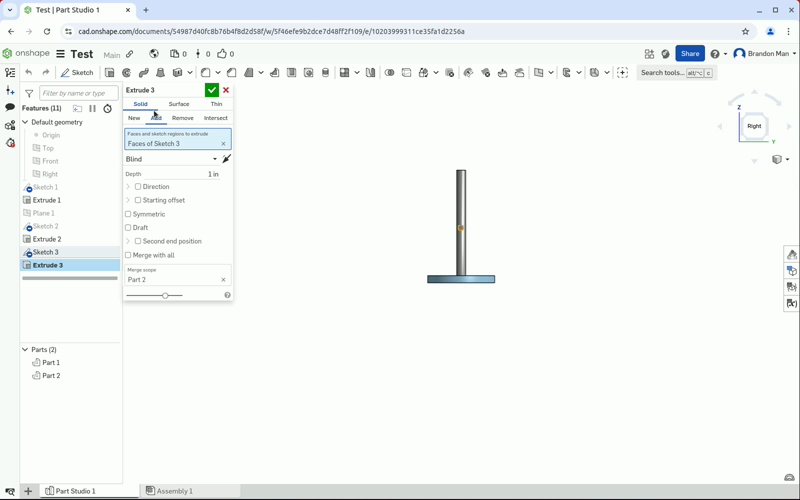
mouse_move(186, 120)
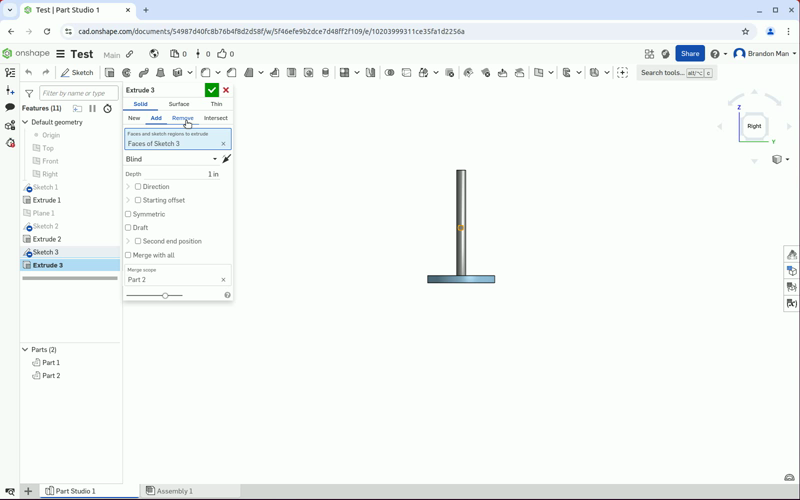
click(186, 120)
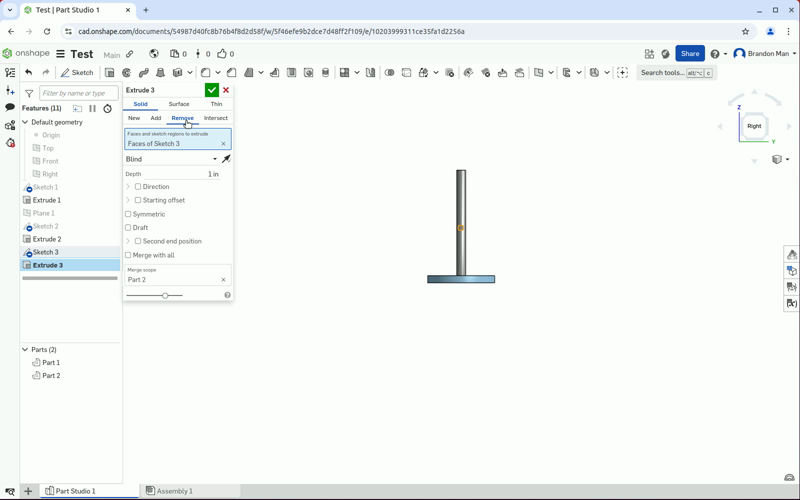
key(tab, 4)
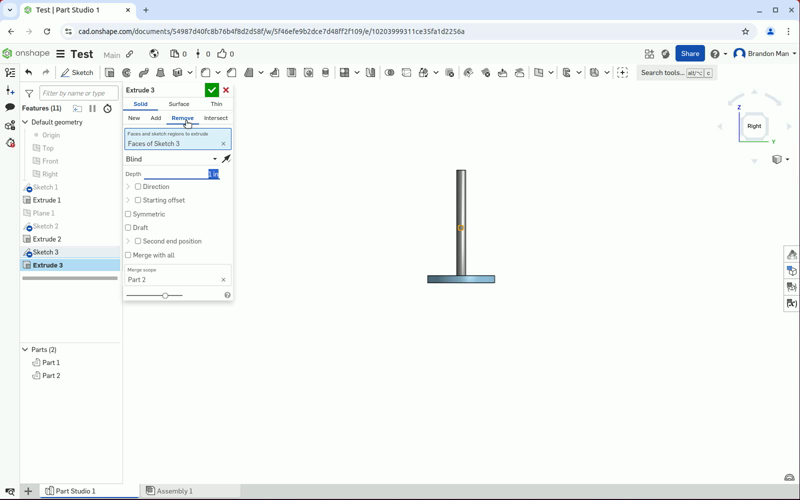
text(5.296)
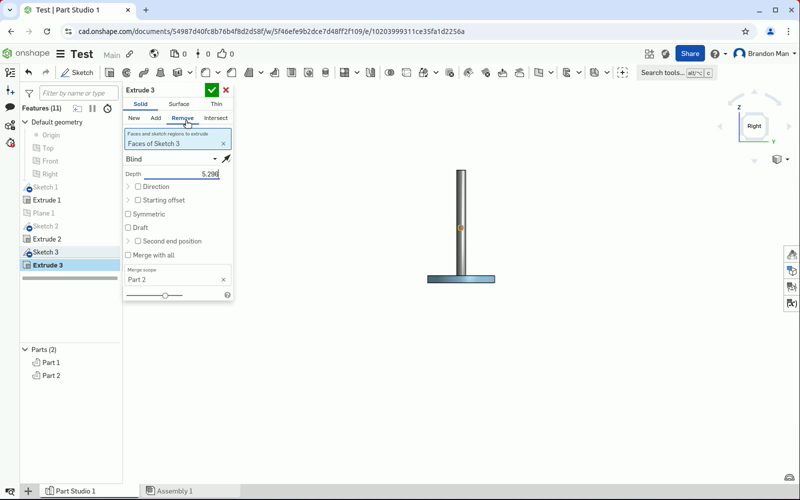
key(tab, 3)
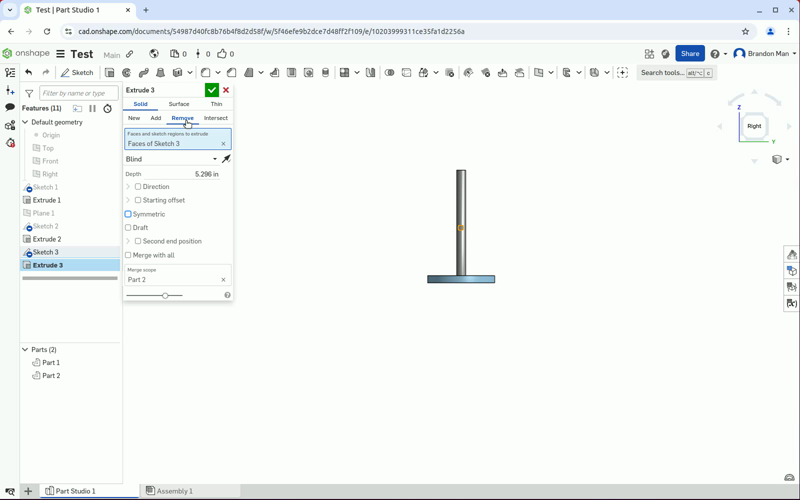
key(space)
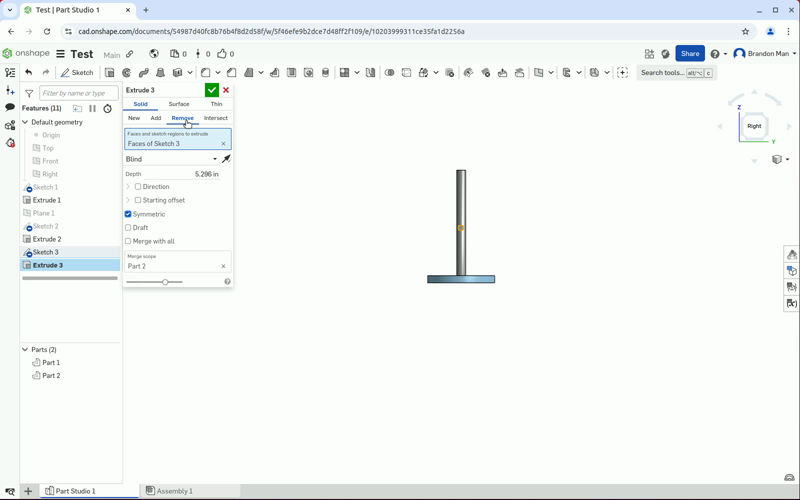
key(tab, 2)
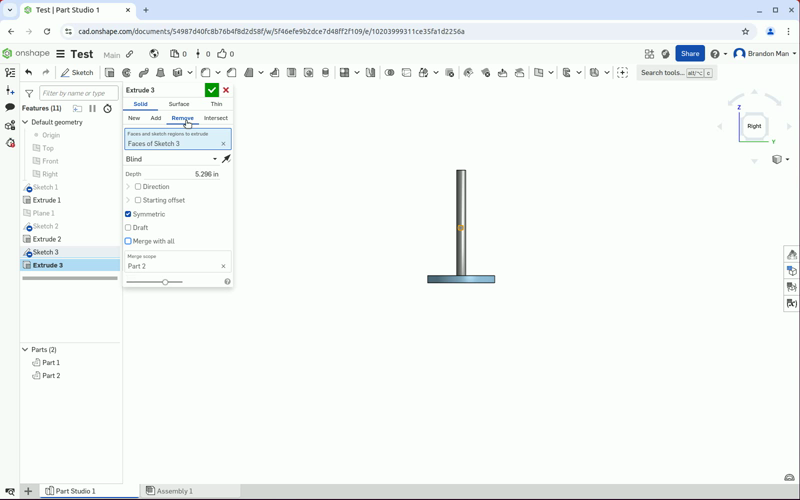
key(space)
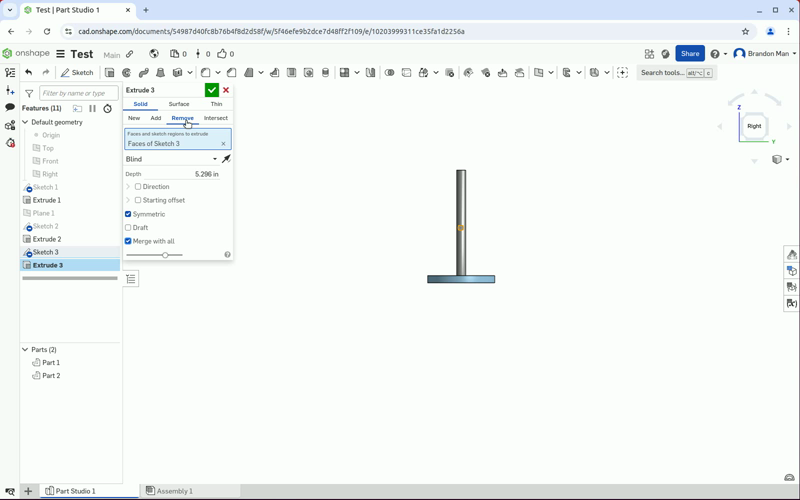
key(enter)
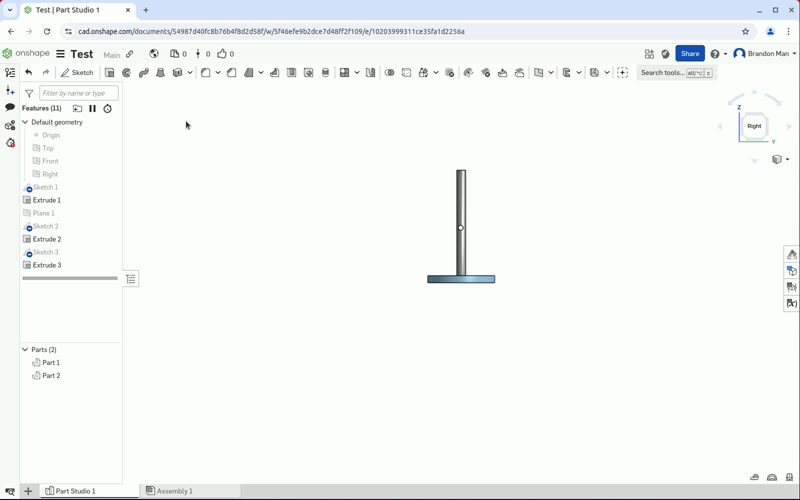
key(shift+h)
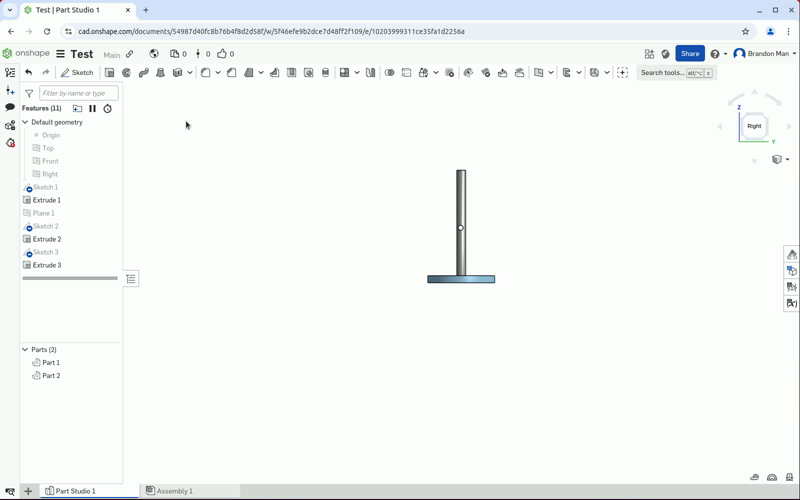
key(shift+h)
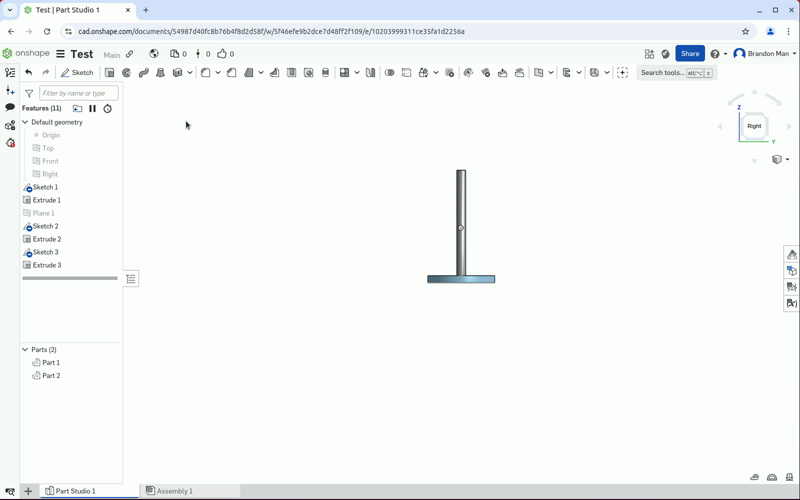
key(shift+7)
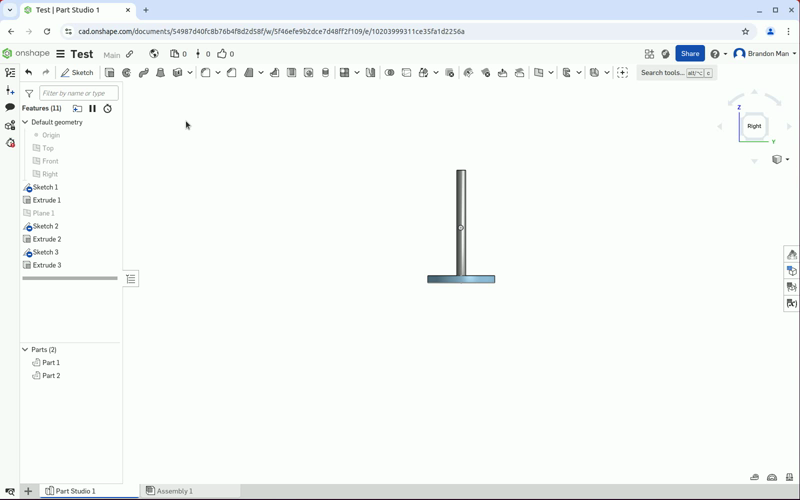
key(right, 2)
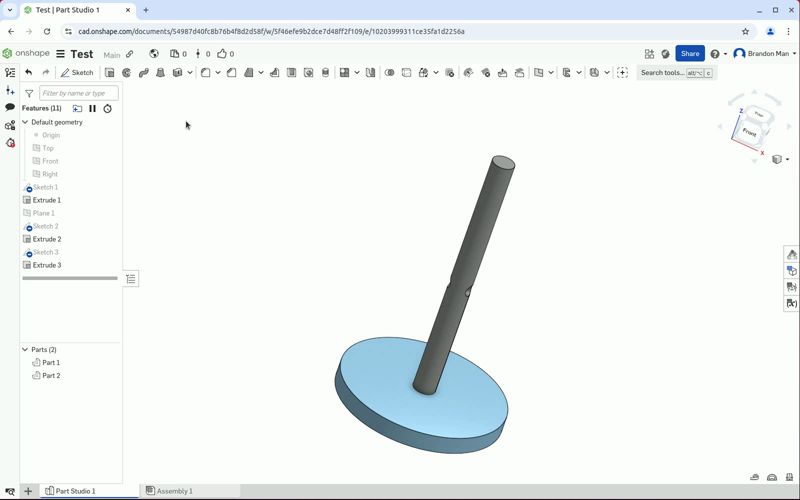
key(down, 2)
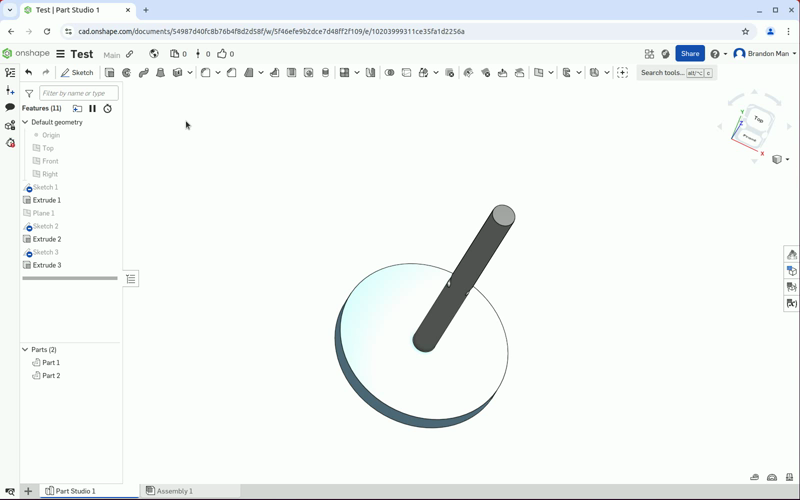
key(up, 2)
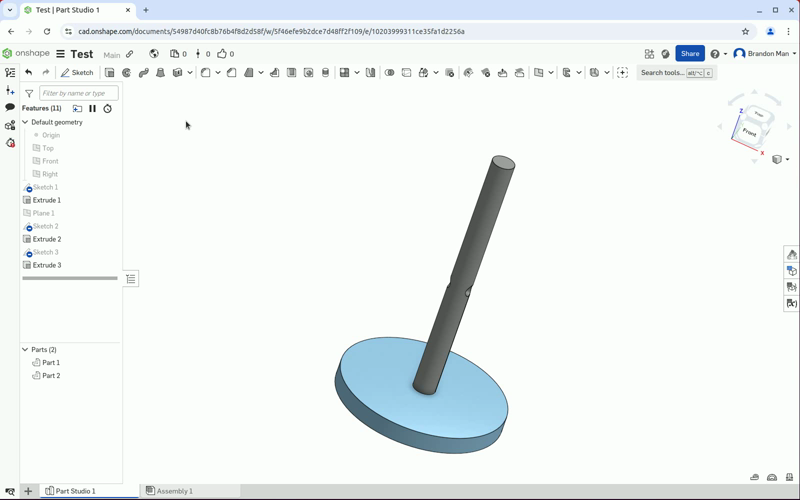
key(left, 2)
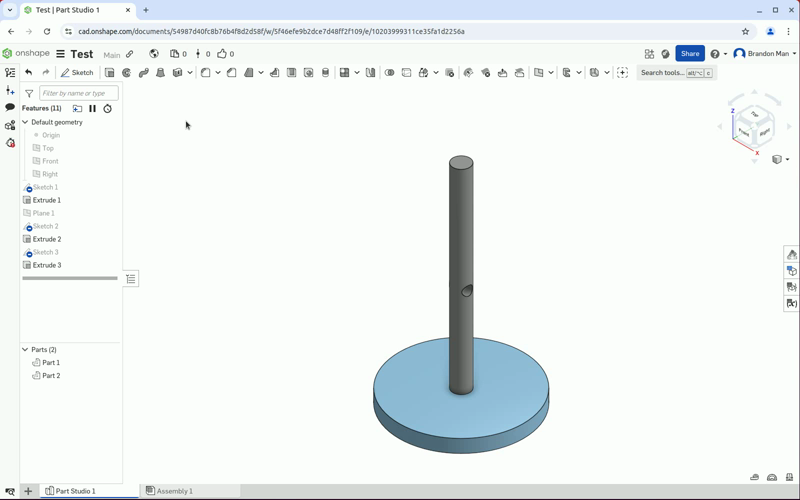
mouse_move(73, 189)
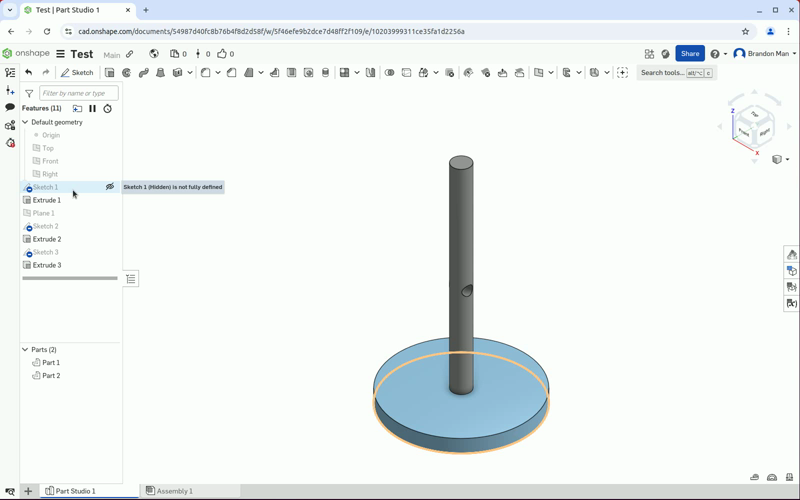
click(73, 189)